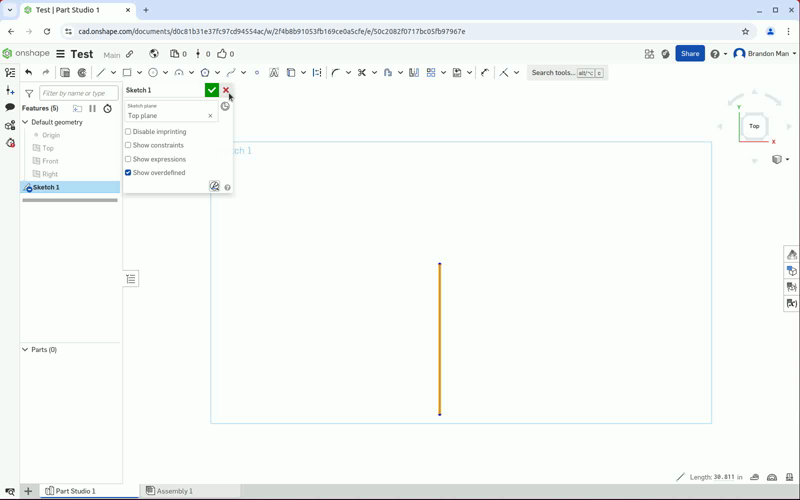
key(shift+h)
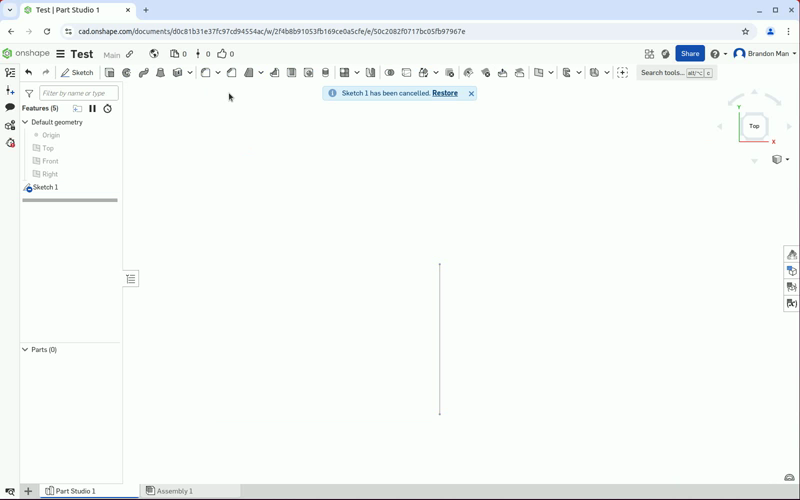
key(shift+s)
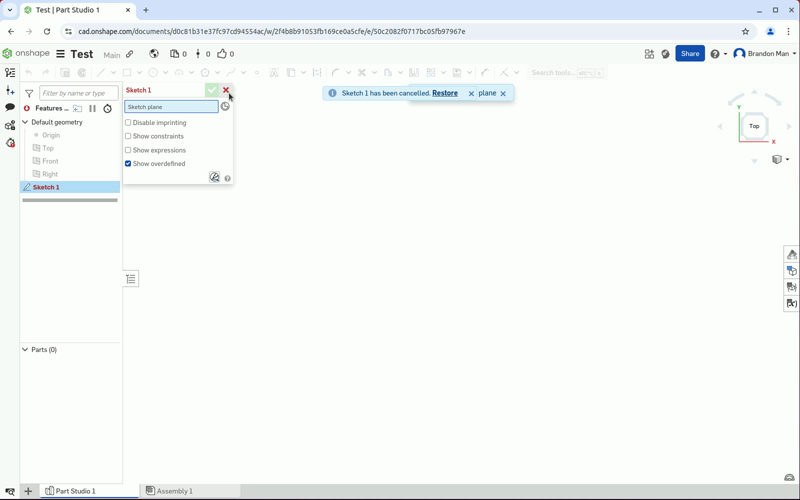
mouse_move(73, 150)
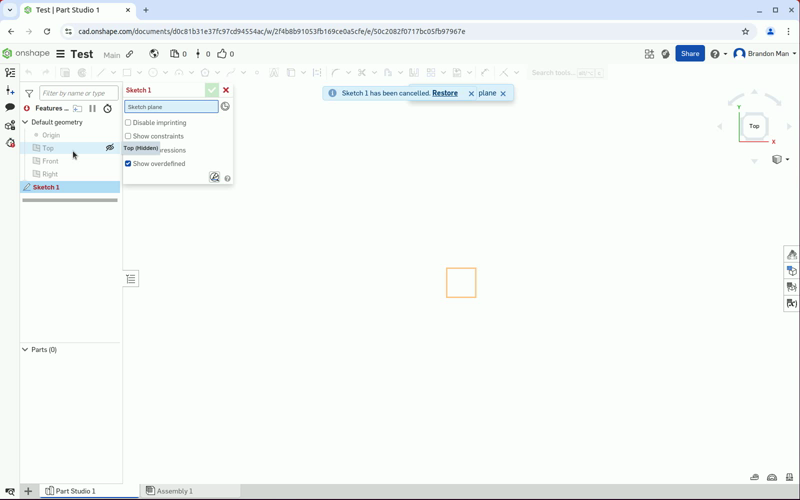
click(73, 150)
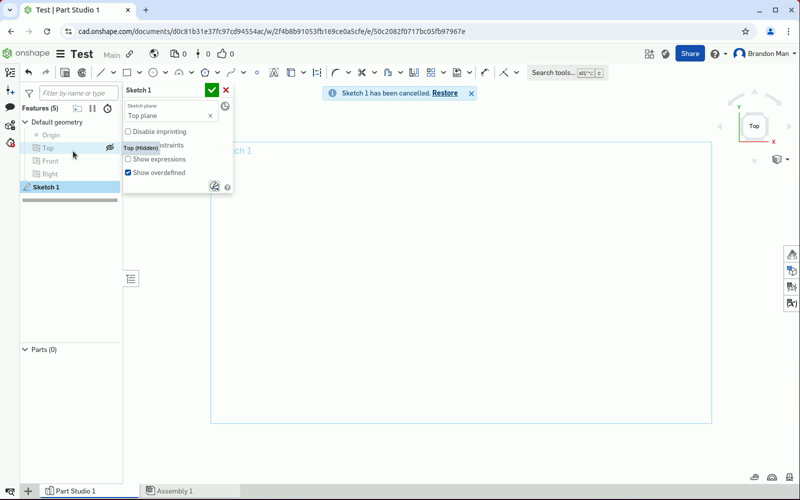
mouse_move(73, 352)
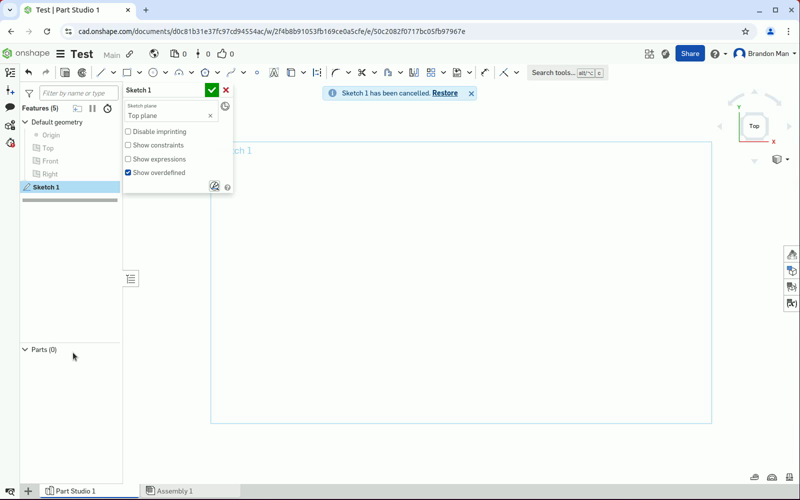
key(y)
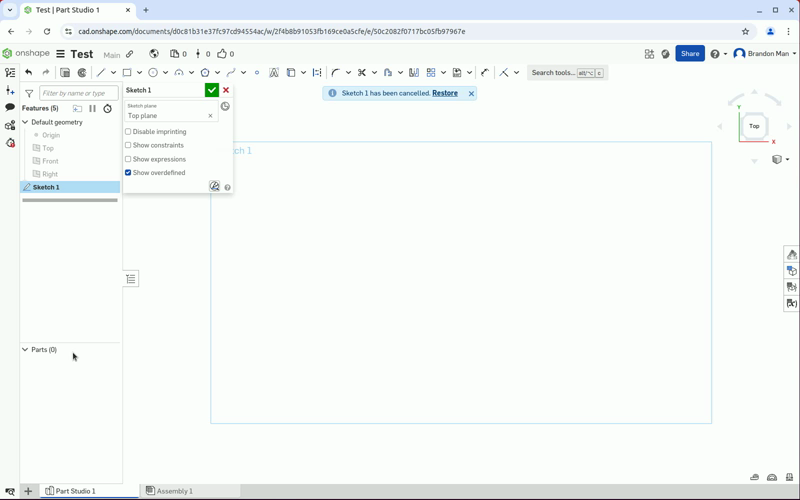
key(l)
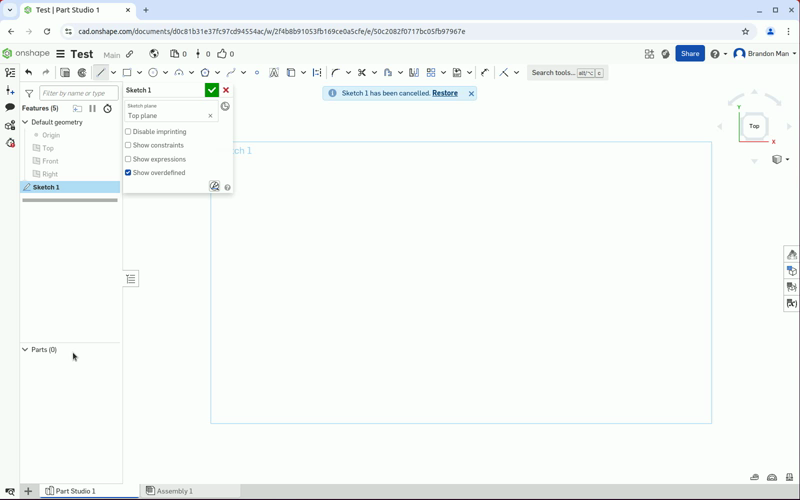
key_down(shift)
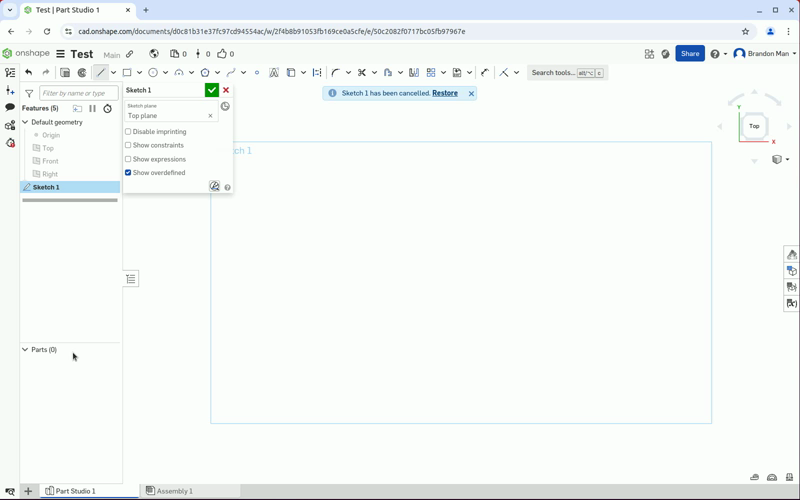
mouse_move(430, 282)
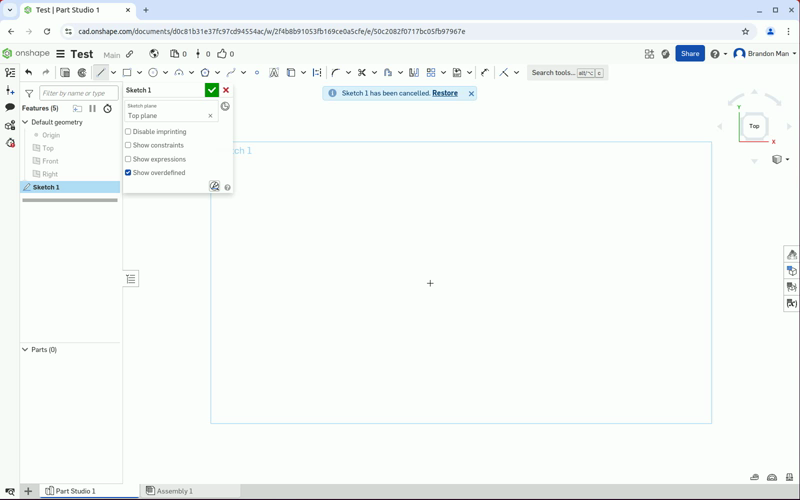
click(430, 282)
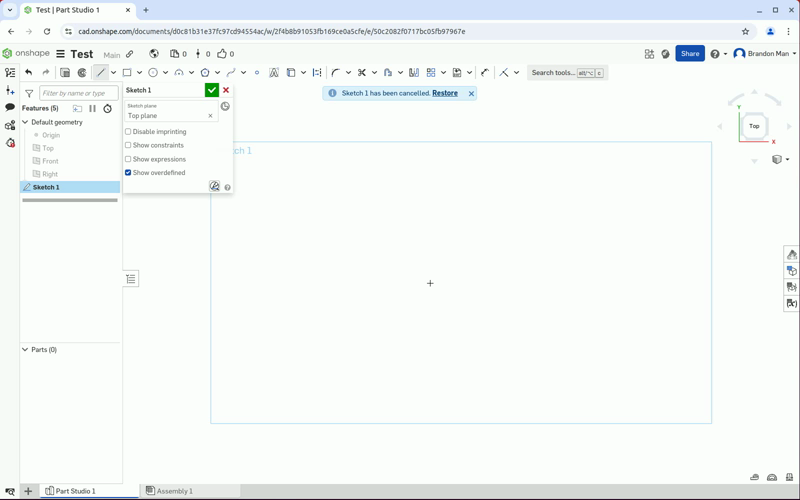
key_up(shift)
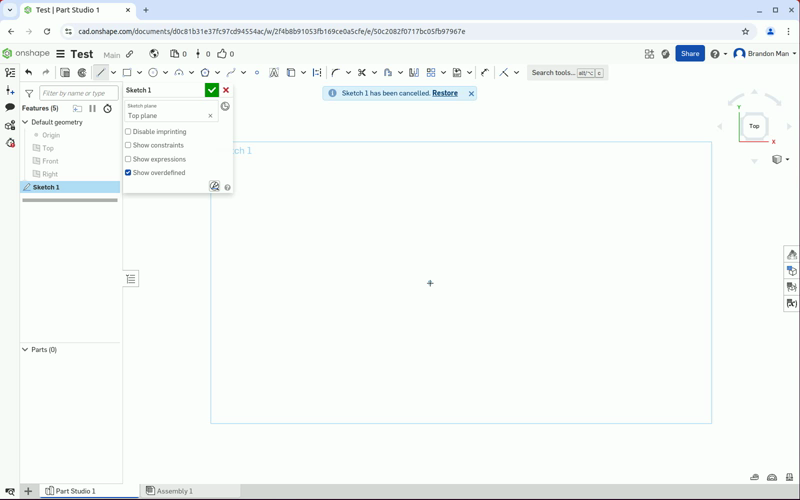
key_down(shift)
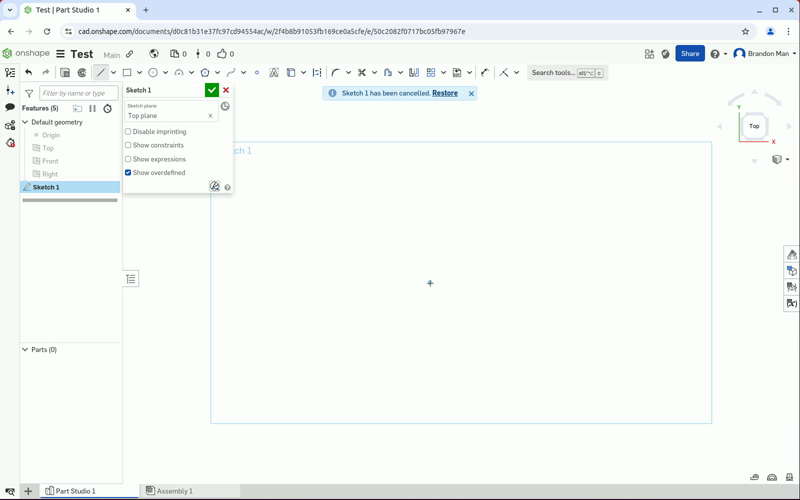
mouse_move(460, 282)
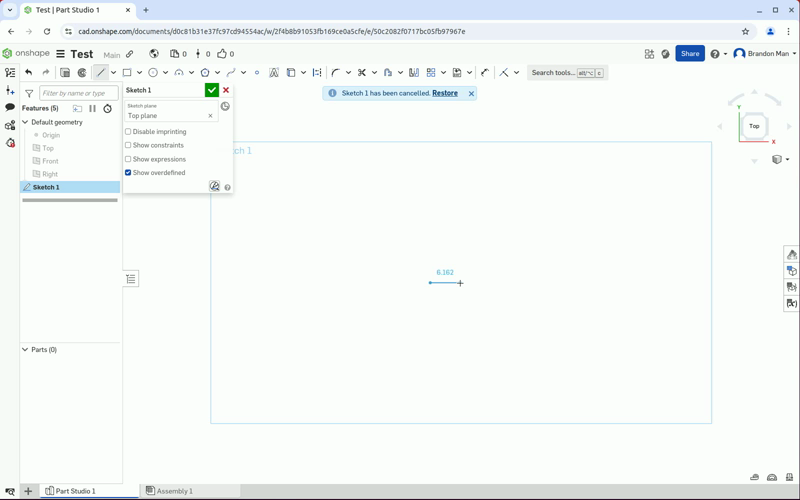
mouse_move(461, 282)
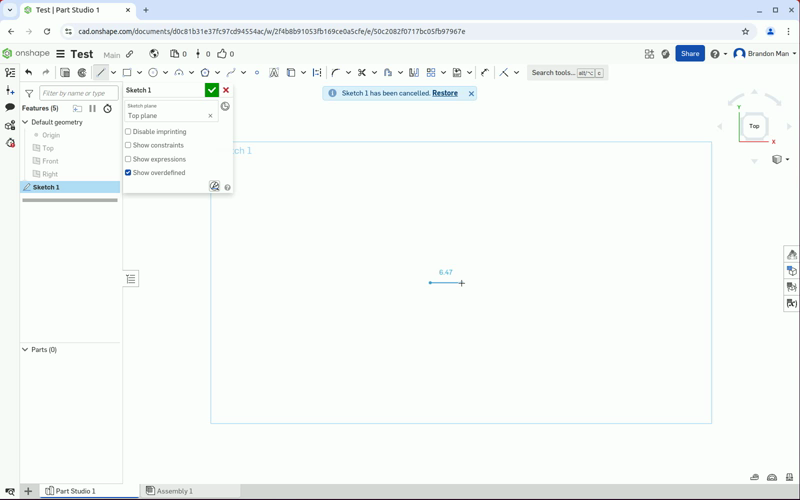
click(461, 282)
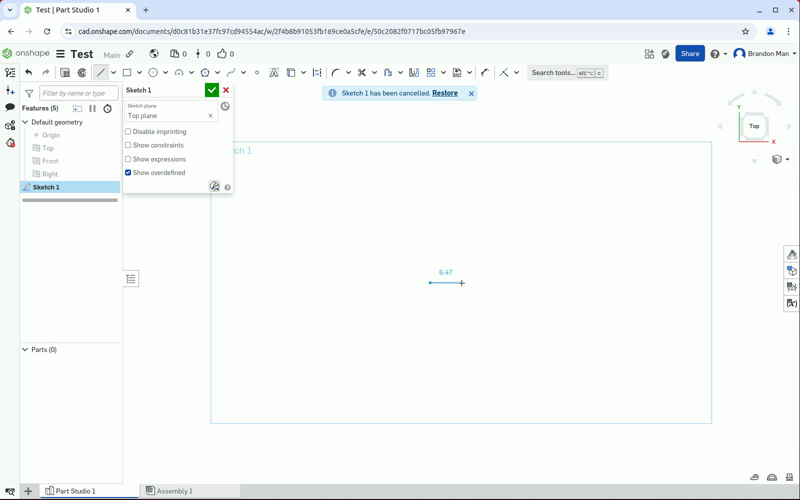
key_up(shift)
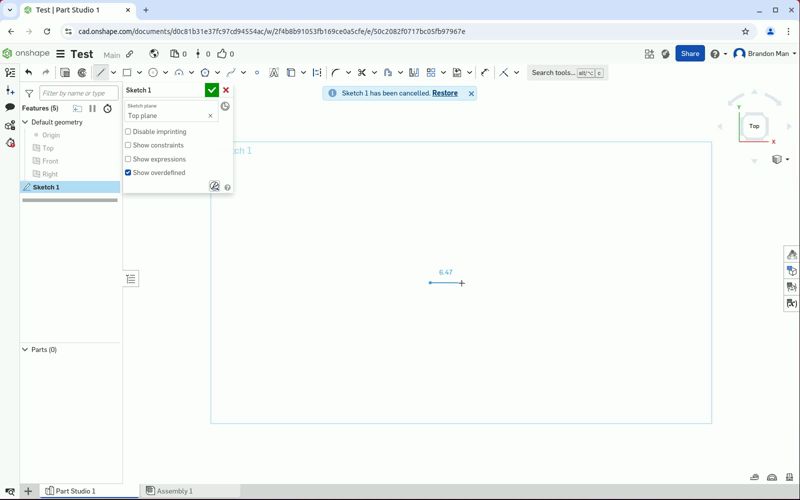
key_down(shift)
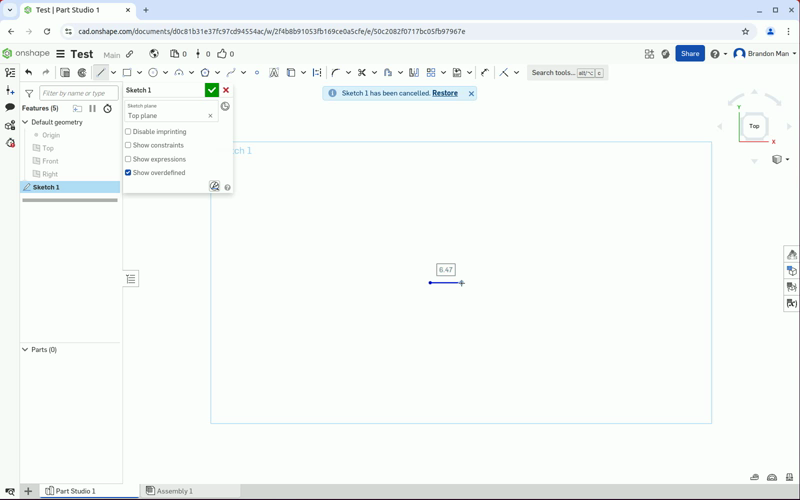
mouse_move(491, 282)
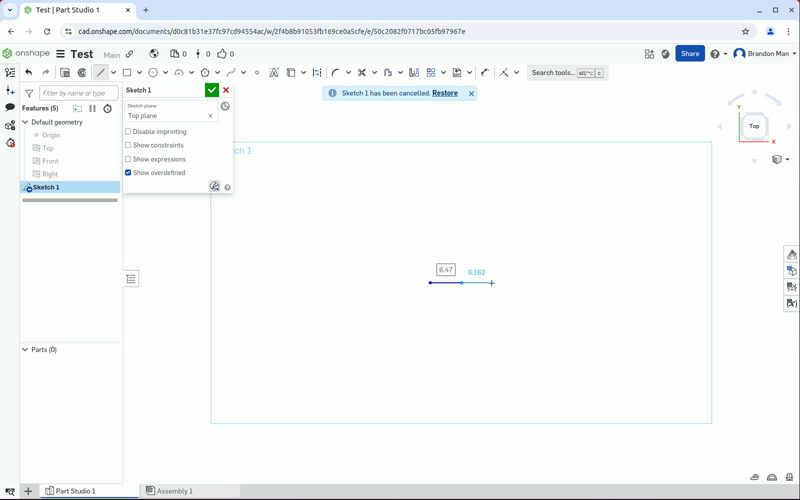
mouse_move(461, 251)
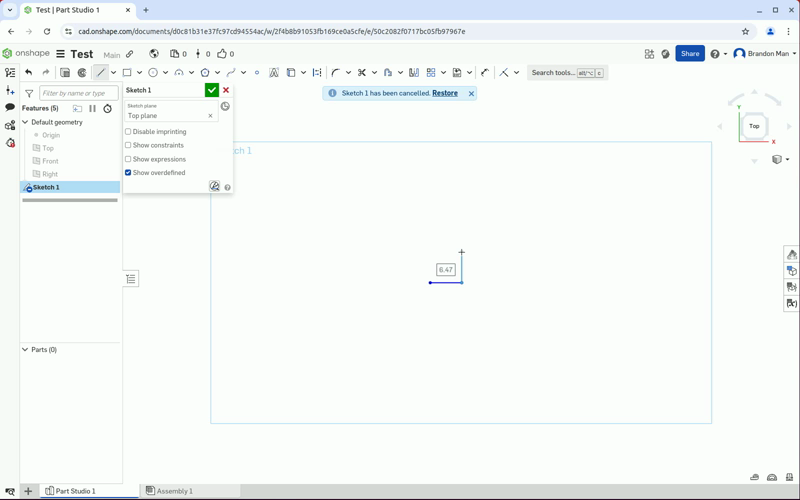
click(461, 251)
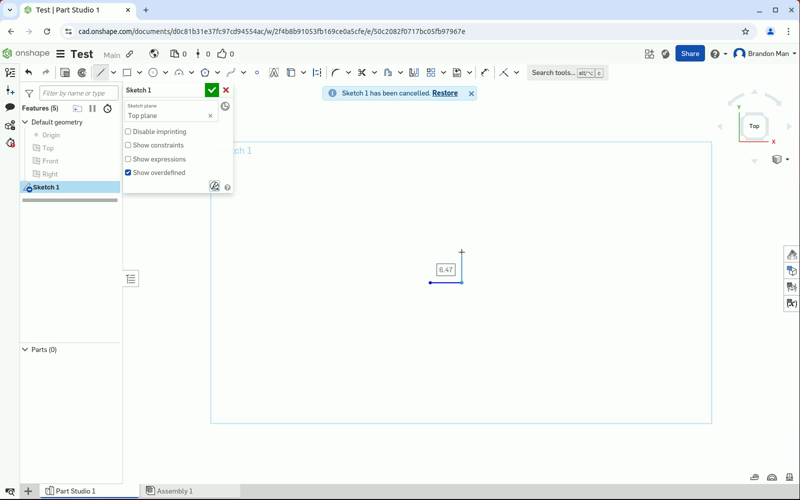
key_up(shift)
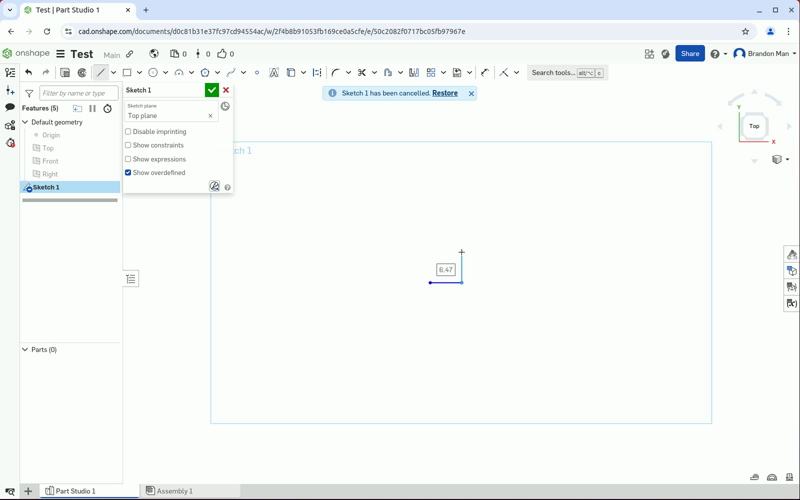
key_down(shift)
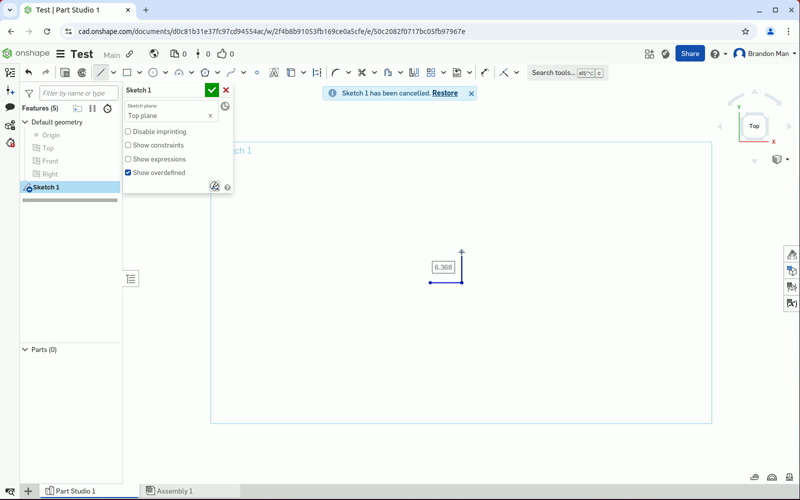
mouse_move(491, 251)
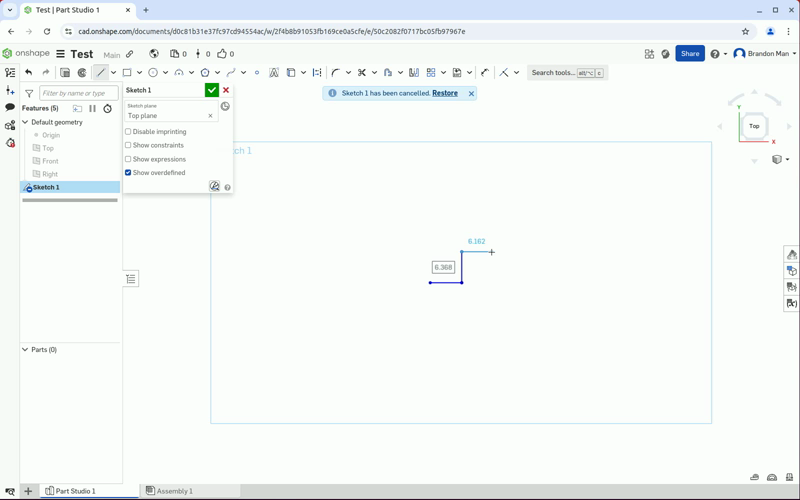
mouse_move(430, 251)
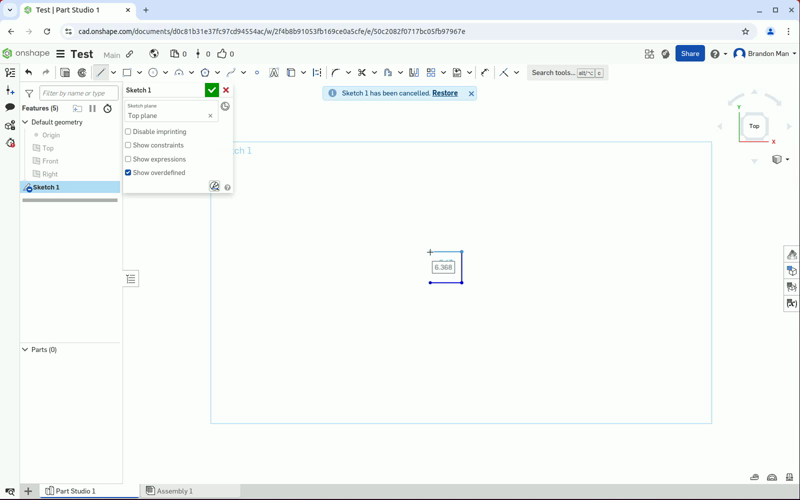
click(430, 251)
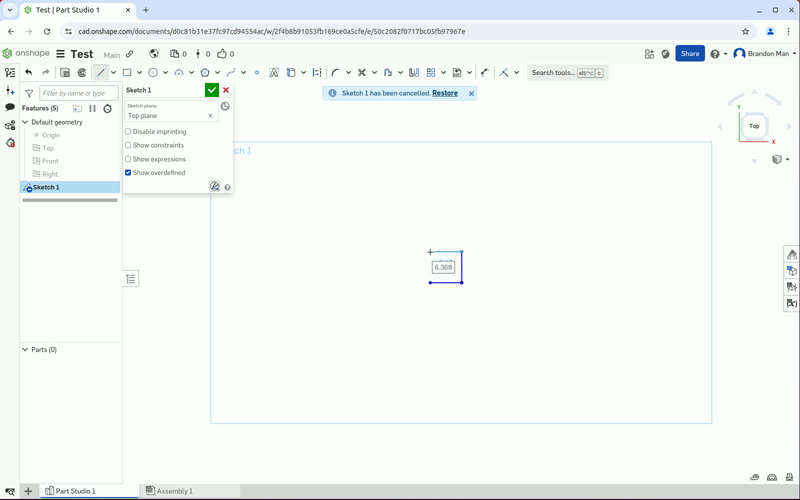
key_up(shift)
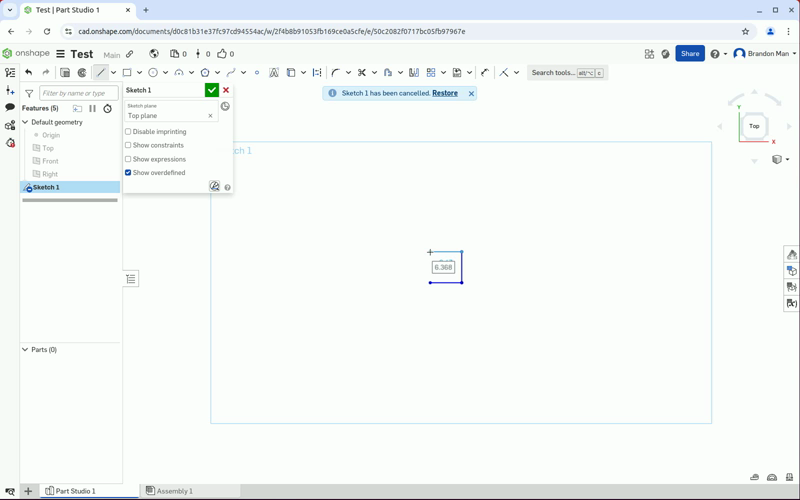
mouse_move(460, 251)
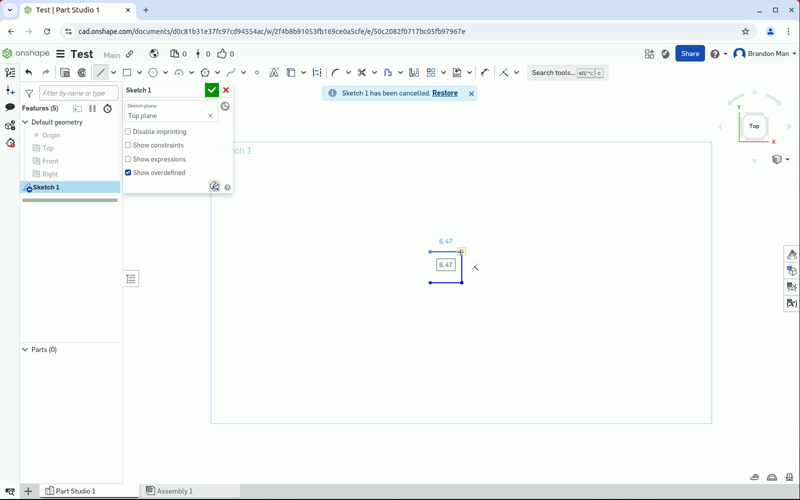
key_down(shift)
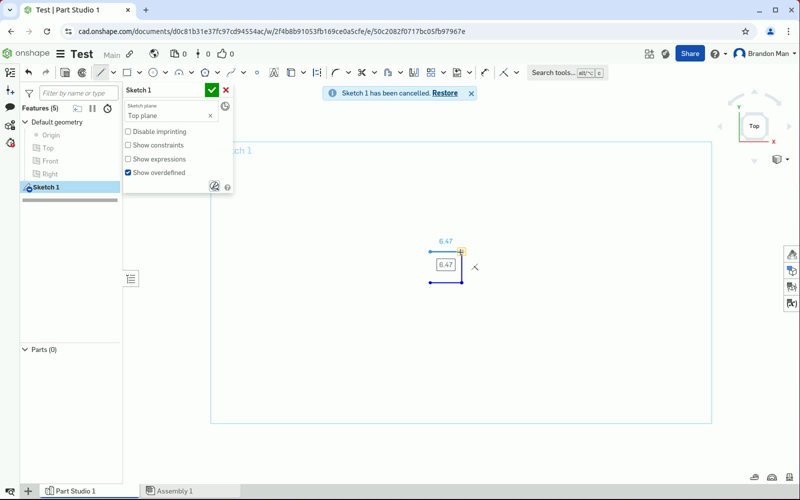
mouse_move(430, 282)
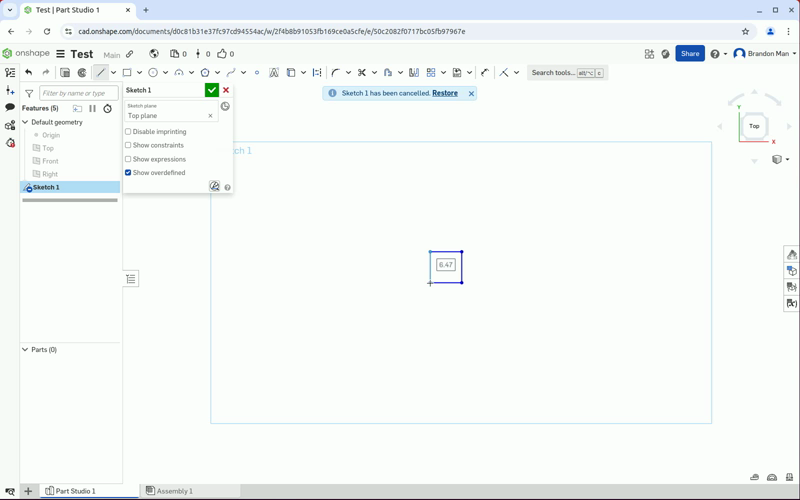
key_up(shift)
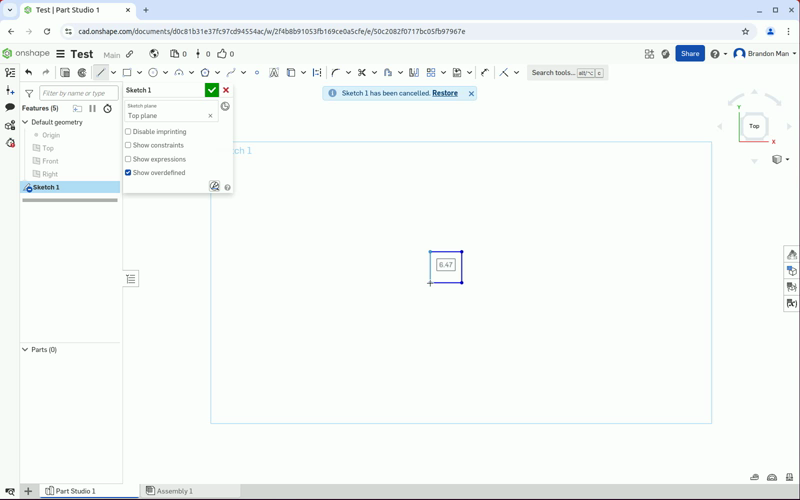
click(430, 282)
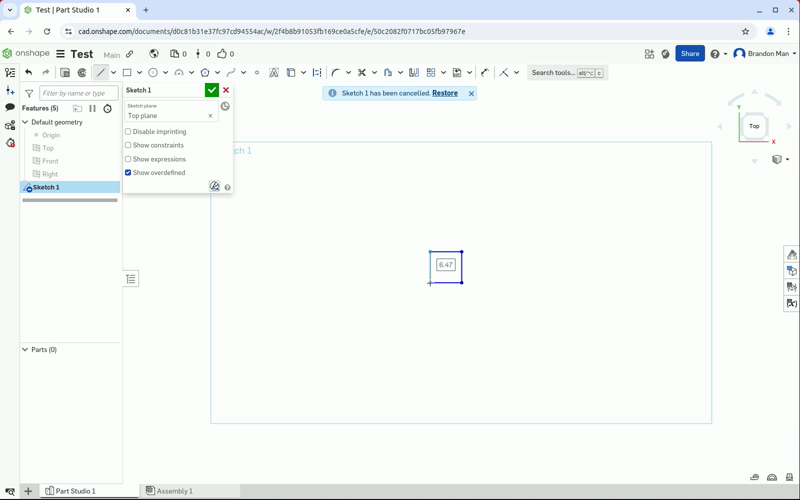
key(esc)
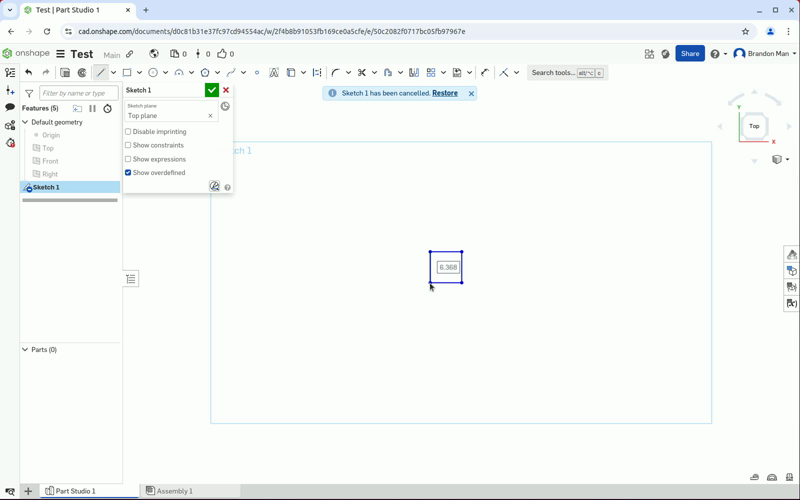
mouse_move(436, 272)
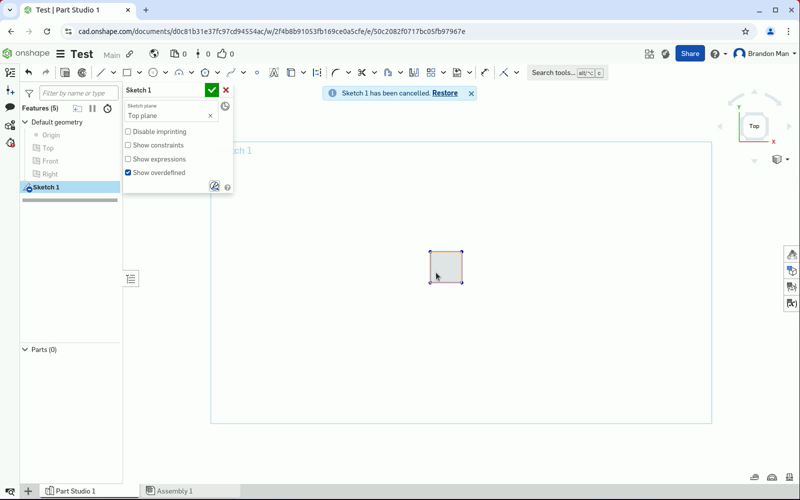
scroll(6)
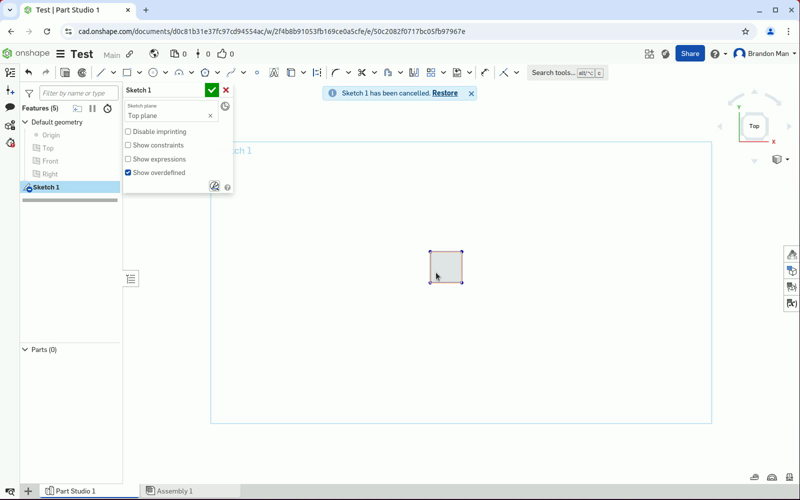
scroll(6)
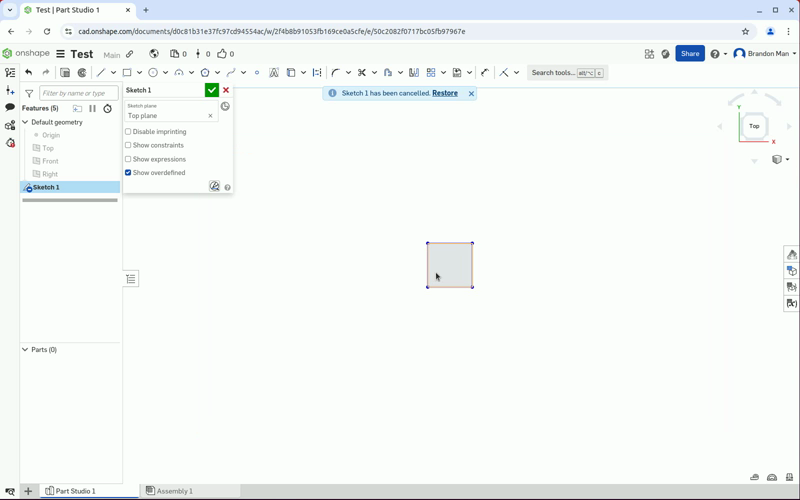
scroll(6)
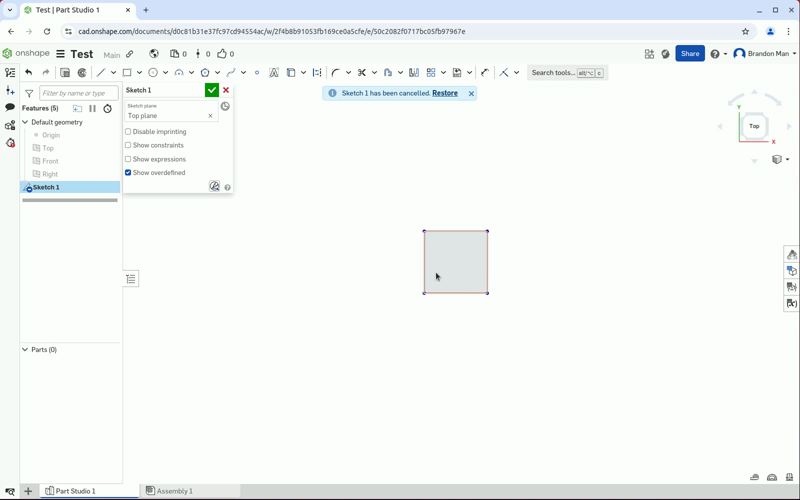
scroll(6)
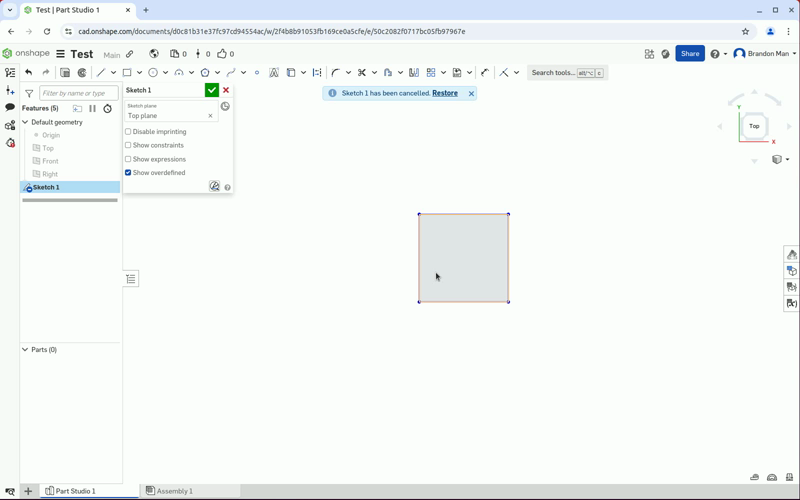
scroll(6)
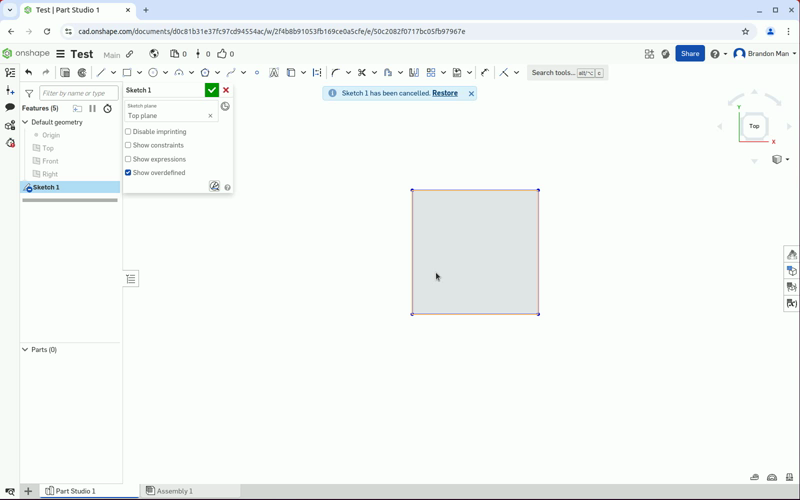
scroll(6)
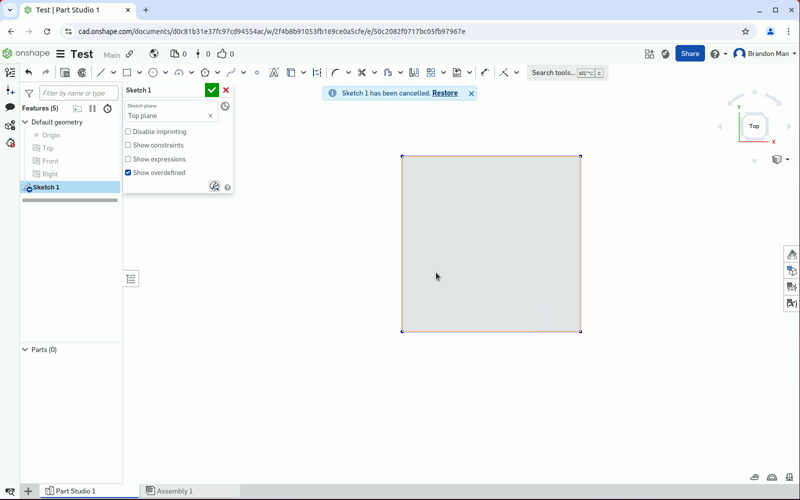
scroll(6)
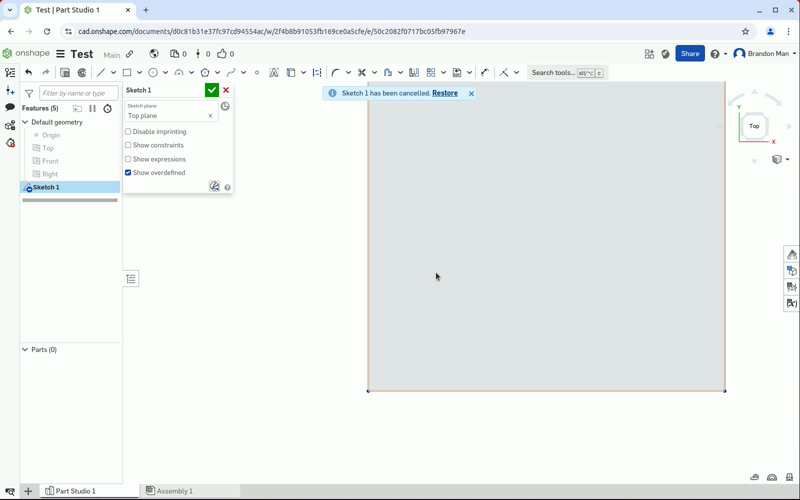
click(436, 272)
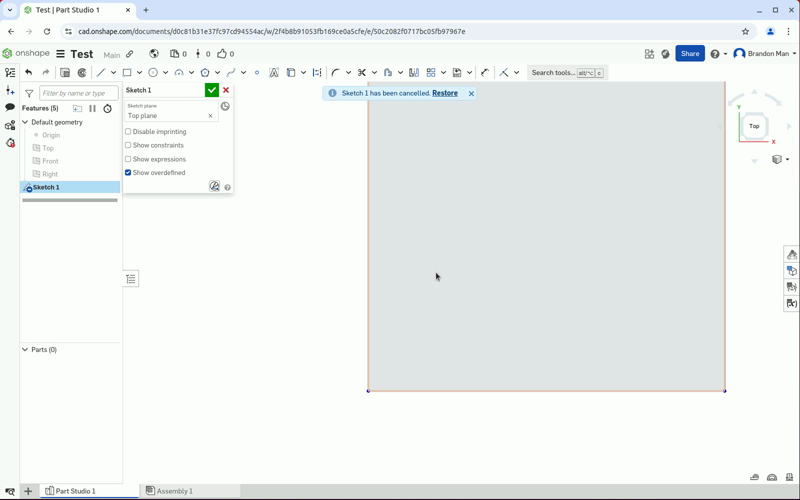
scroll(-6)
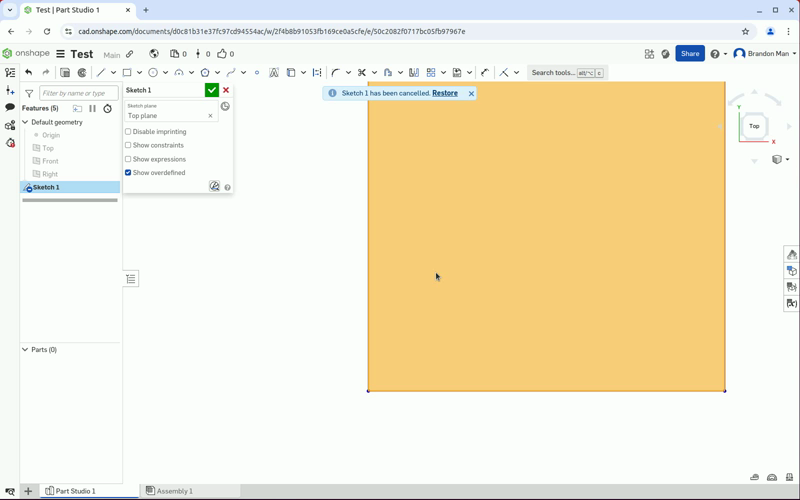
scroll(-6)
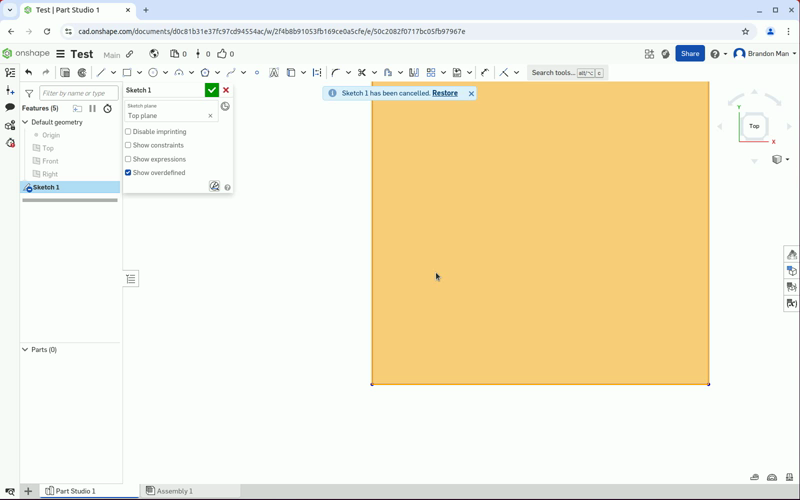
scroll(-6)
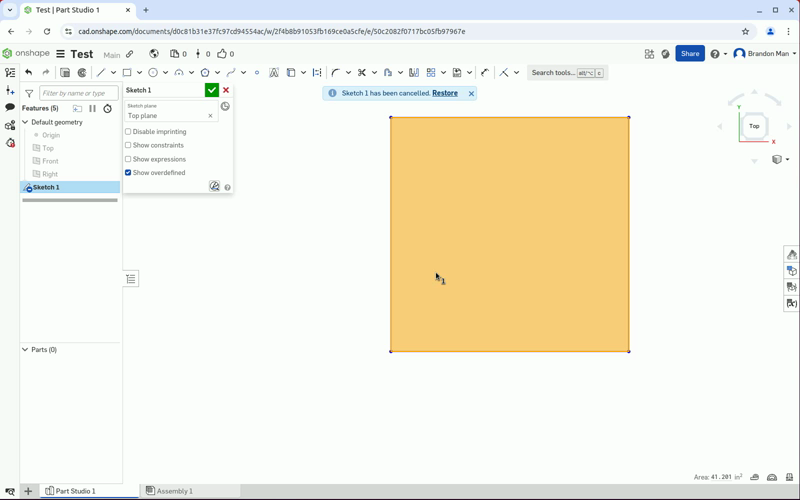
scroll(-6)
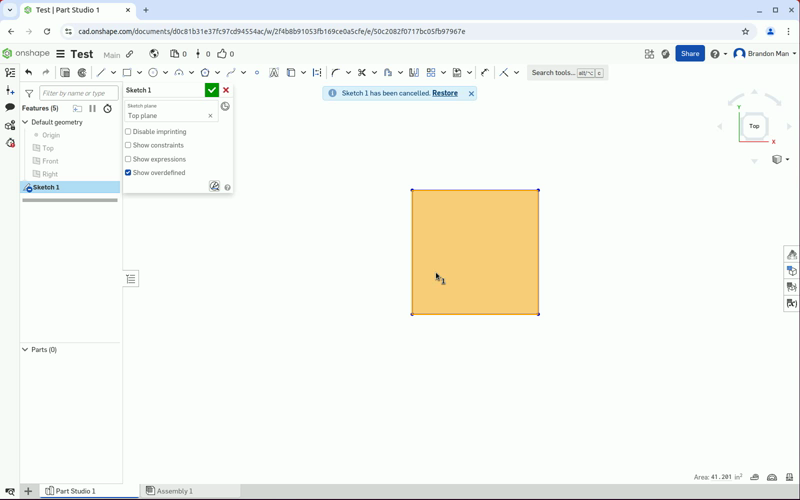
scroll(-6)
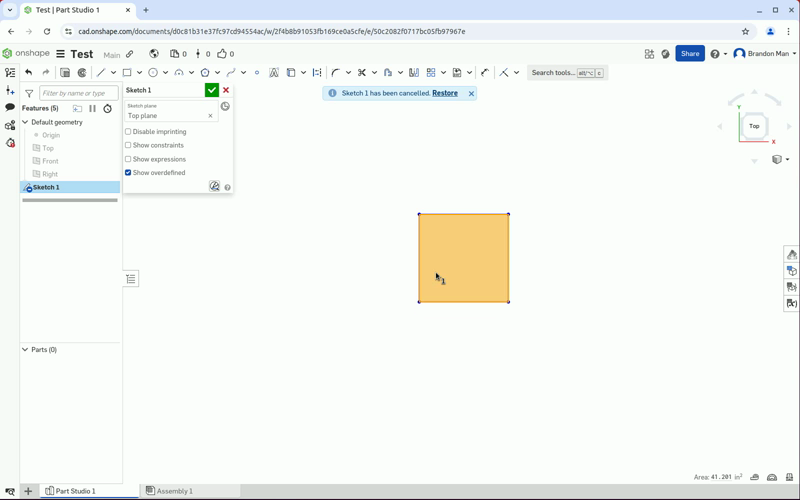
scroll(-6)
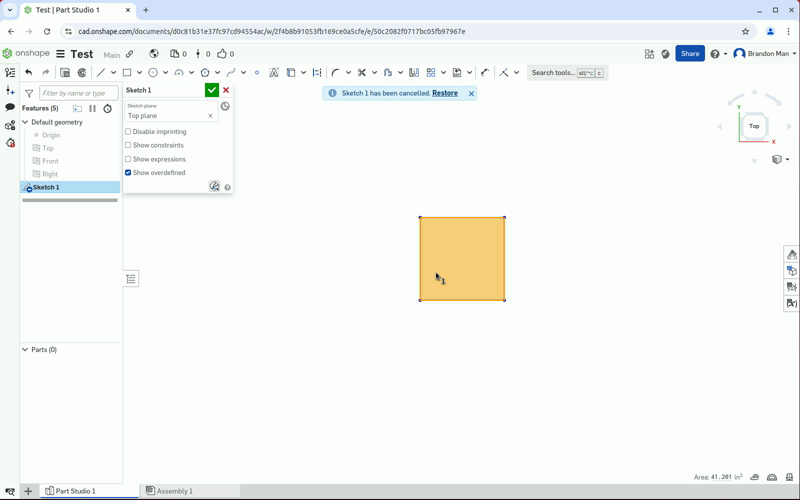
scroll(-6)
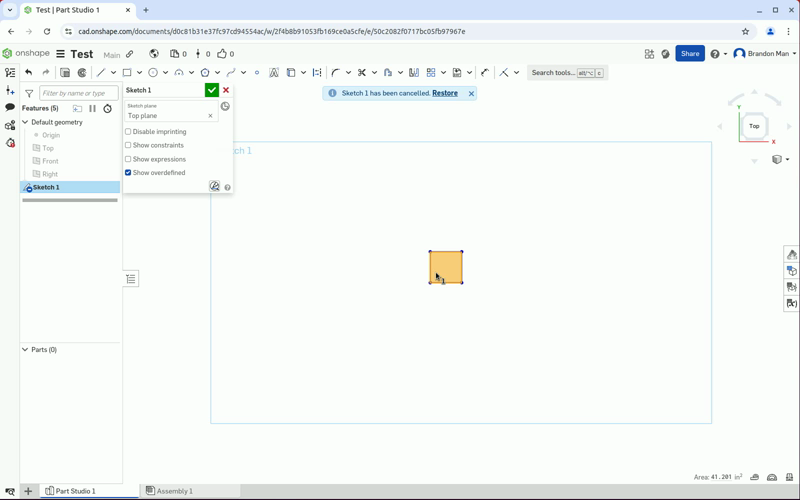
mouse_move(73, 352)
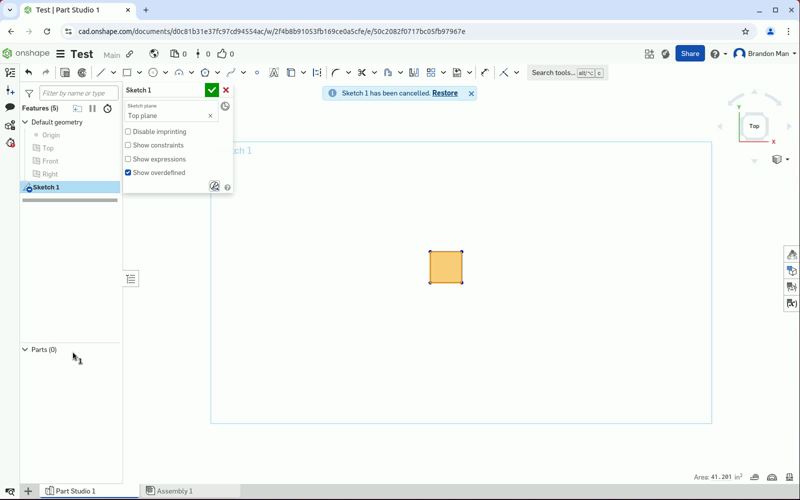
key(shift+y)
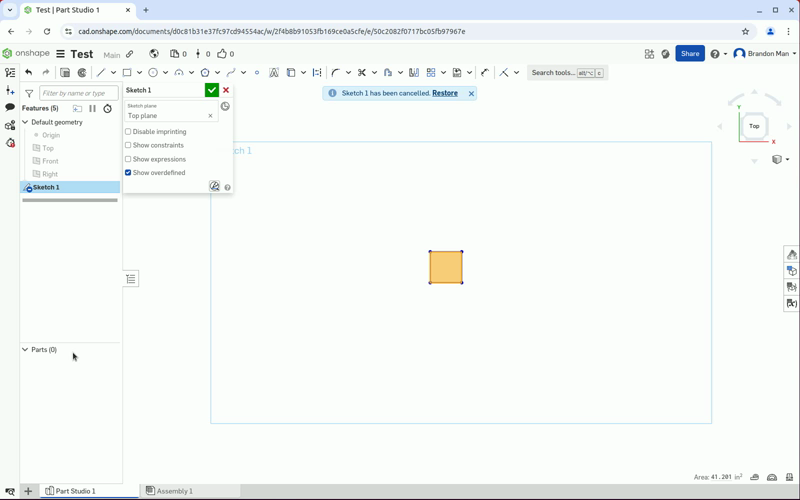
key(shift+e)
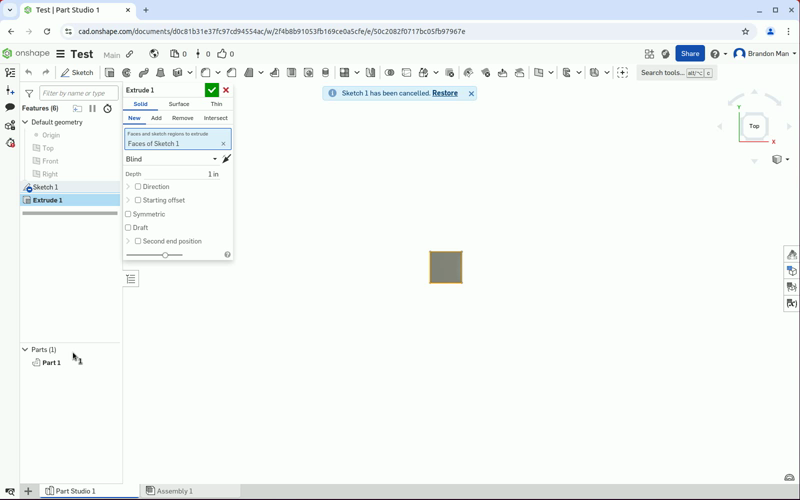
mouse_move(143, 106)
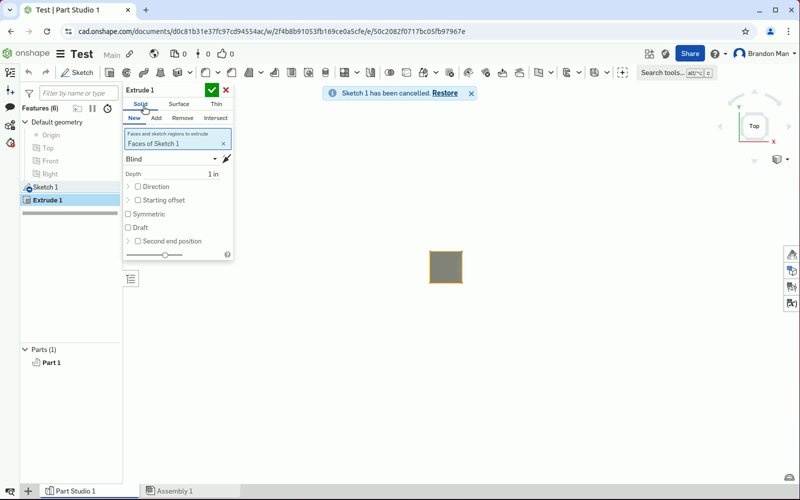
click(143, 106)
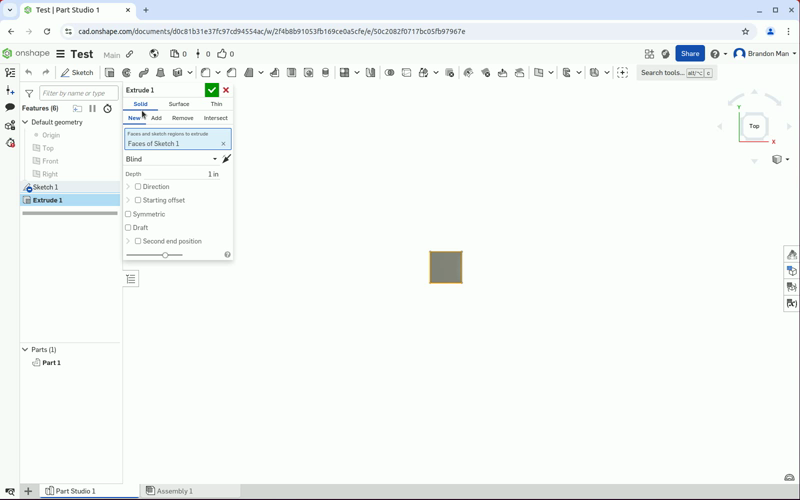
mouse_move(137, 120)
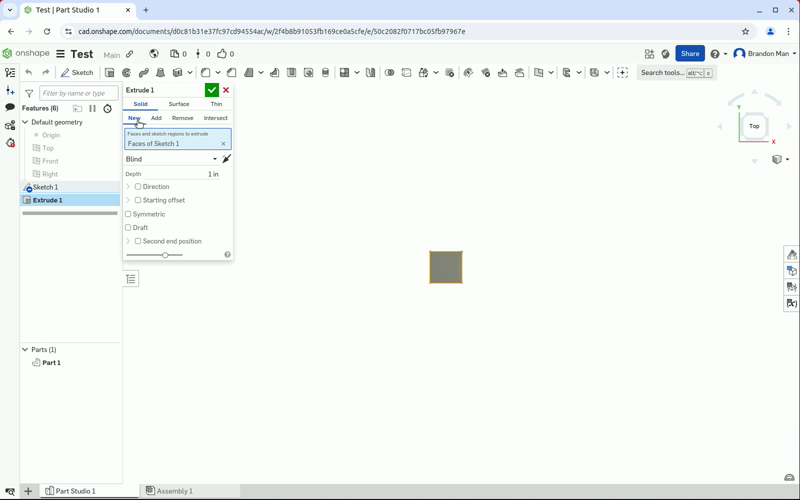
click(137, 120)
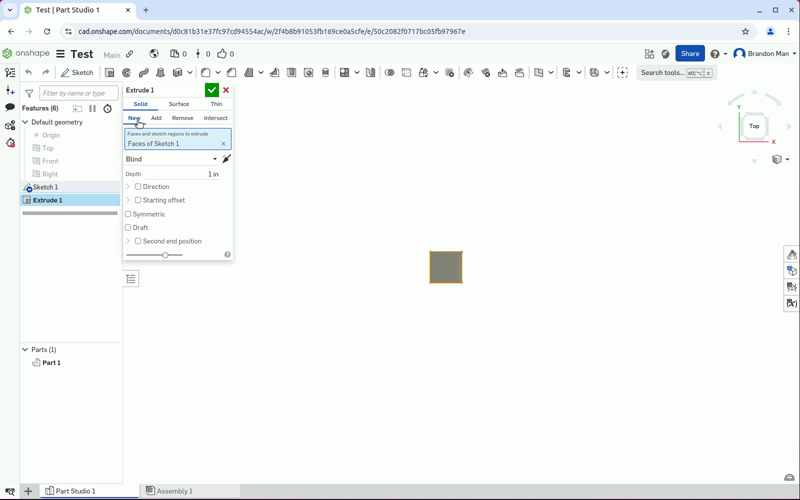
key(tab, 4)
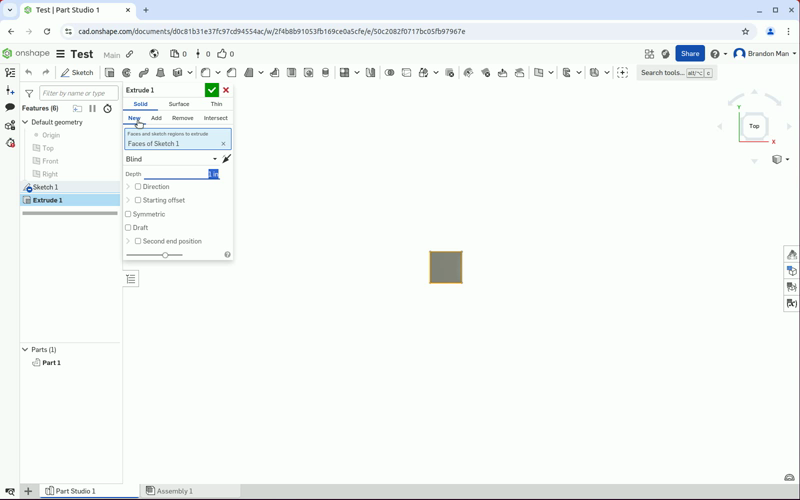
text(7.703)
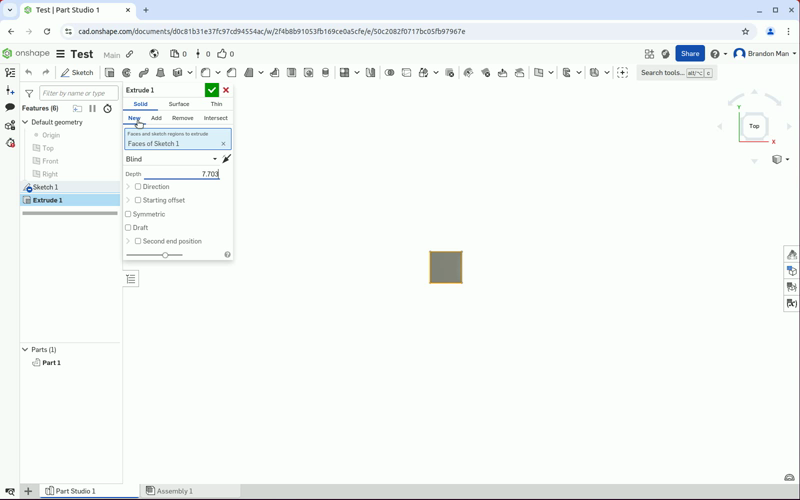
key(enter)
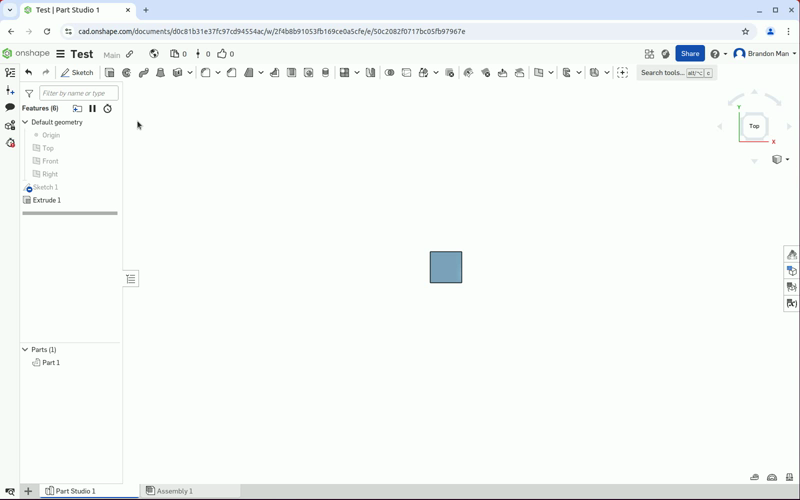
key(shift+h)
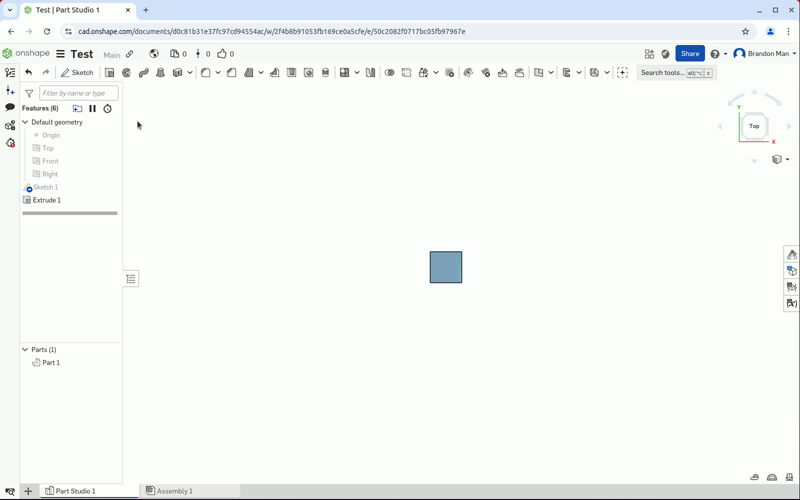
key(shift+h)
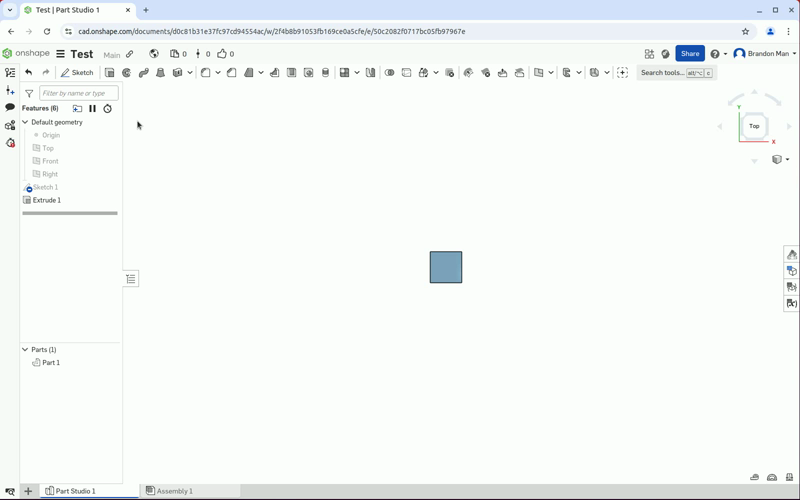
mouse_move(73, 189)
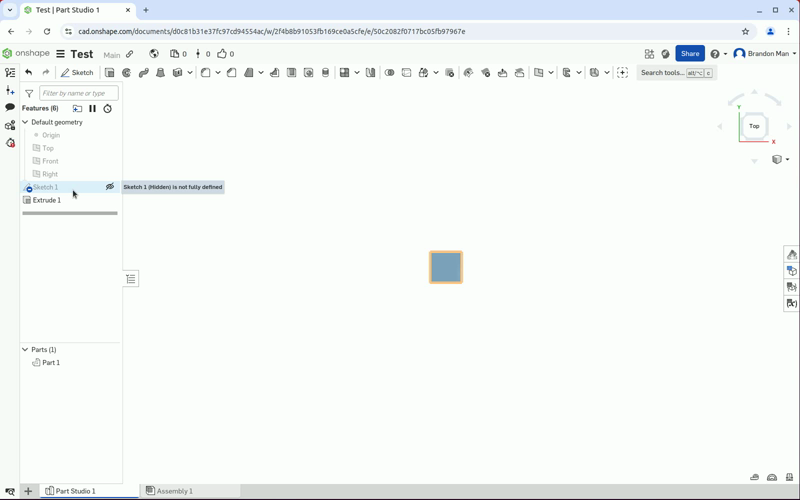
click(73, 189)
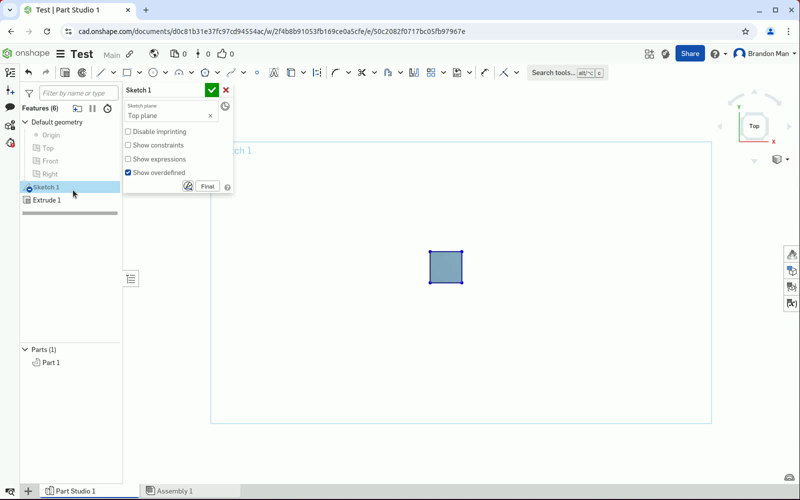
mouse_move(229, 92)
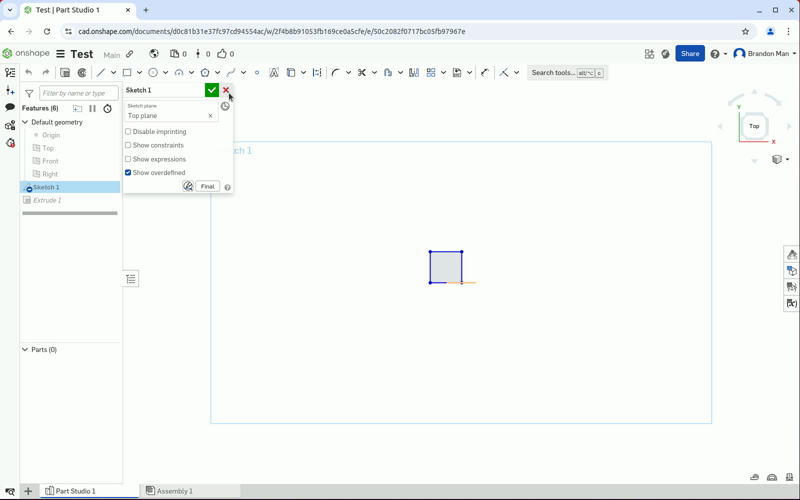
click(229, 92)
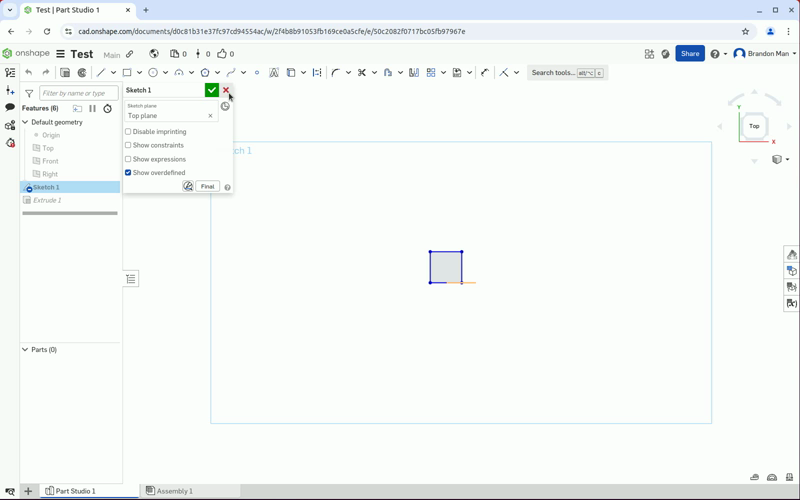
key(shift+s)
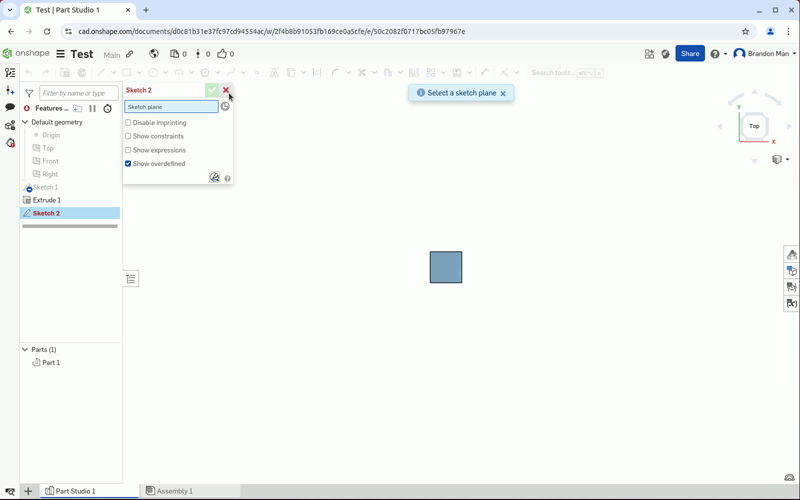
mouse_move(73, 150)
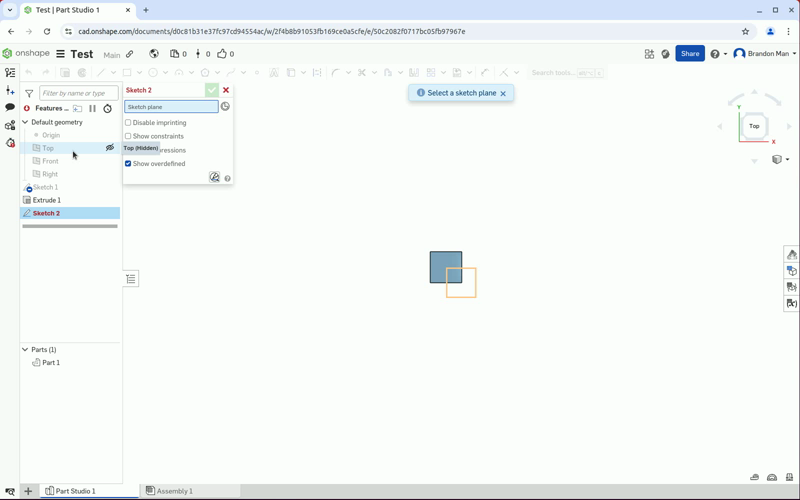
click(73, 150)
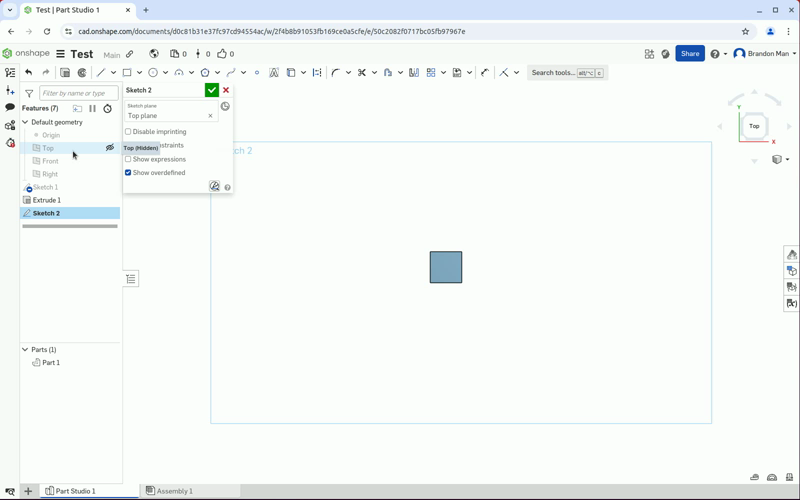
mouse_move(73, 352)
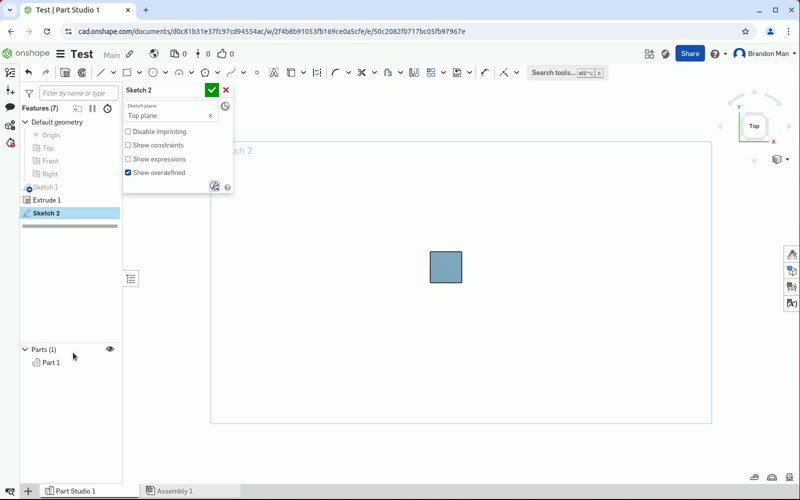
key(y)
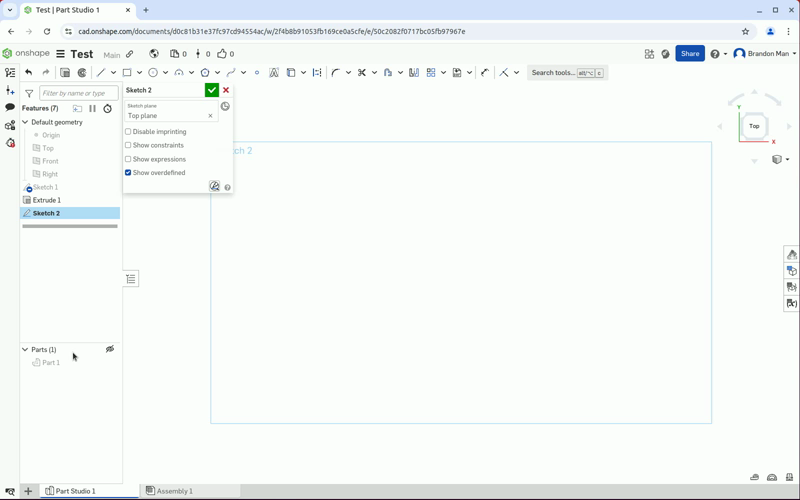
key(l)
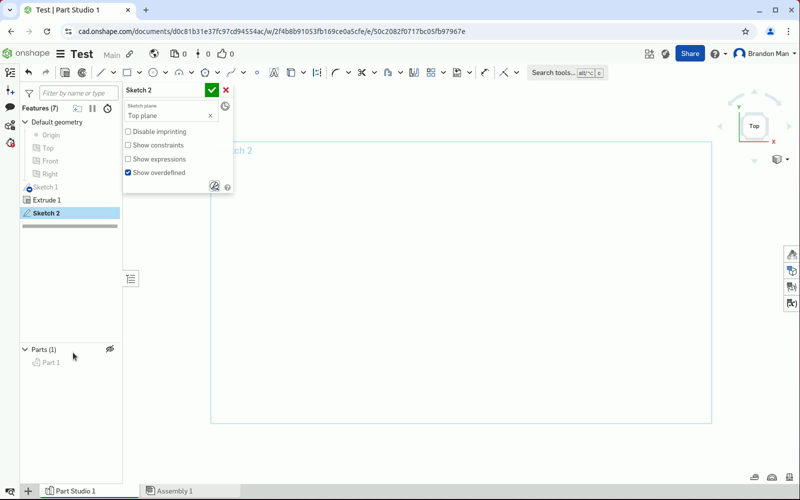
key_down(shift)
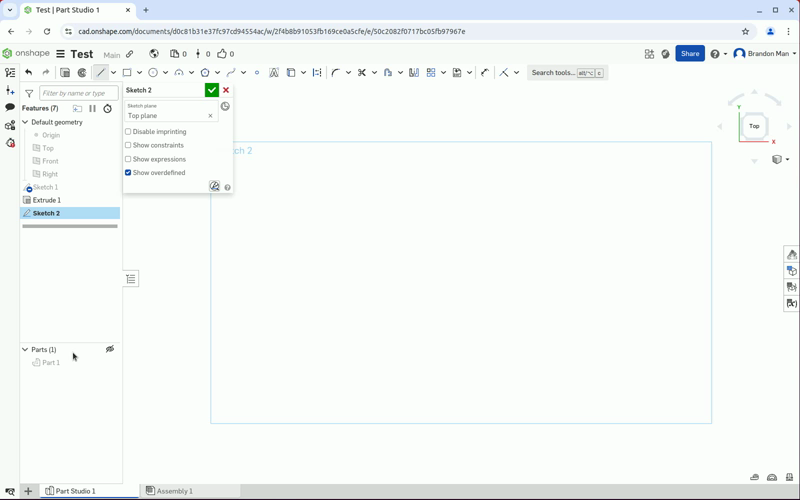
mouse_move(460, 282)
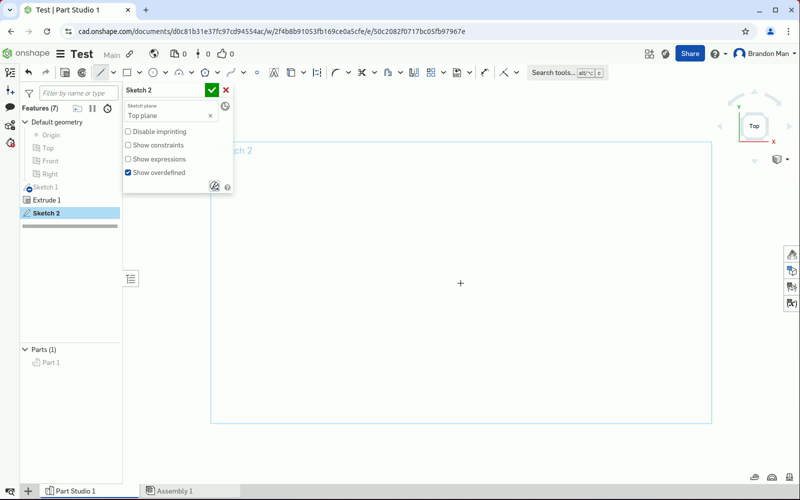
click(460, 282)
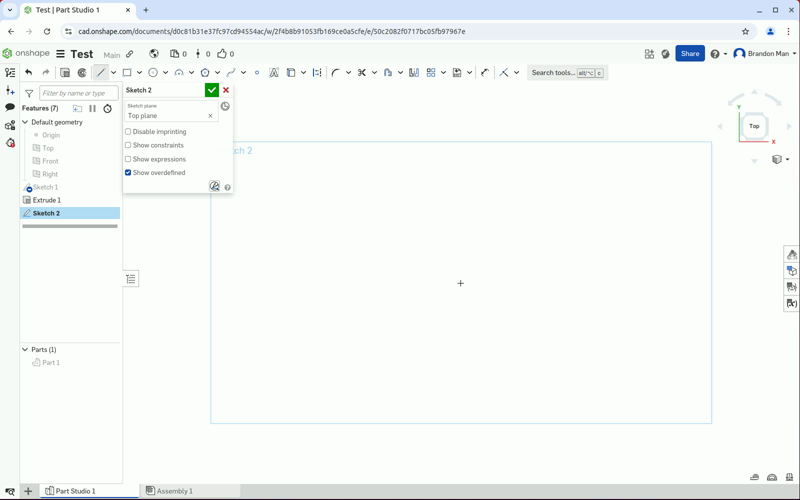
key_up(shift)
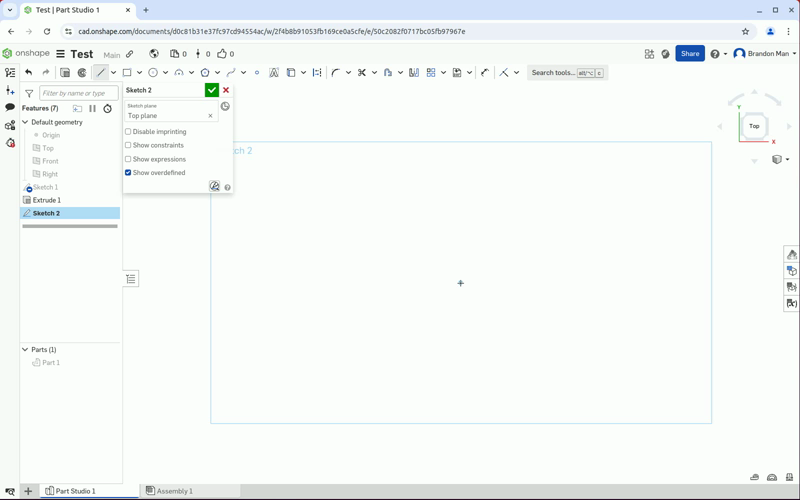
key_down(shift)
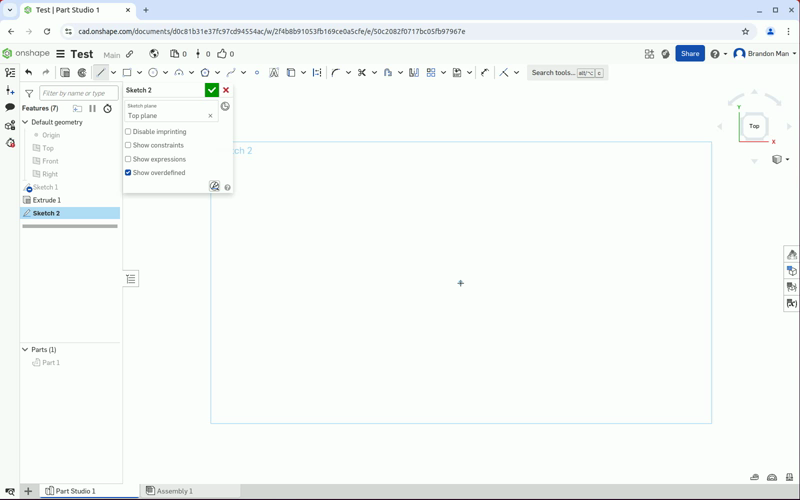
mouse_move(573, 282)
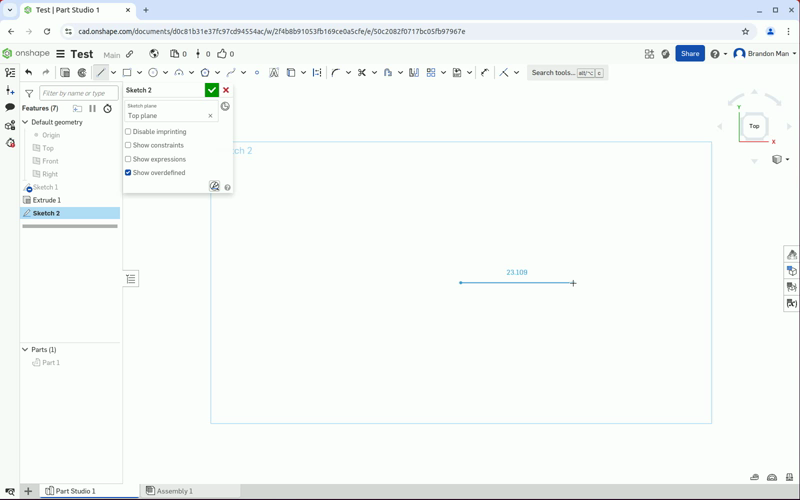
click(573, 282)
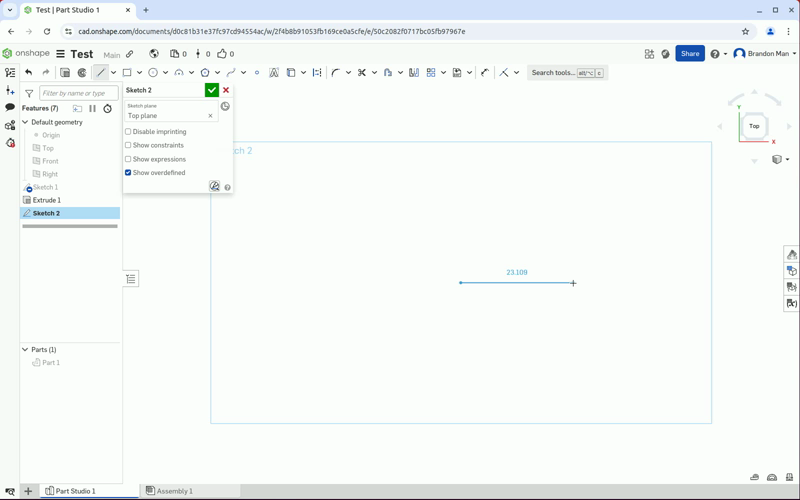
key_up(shift)
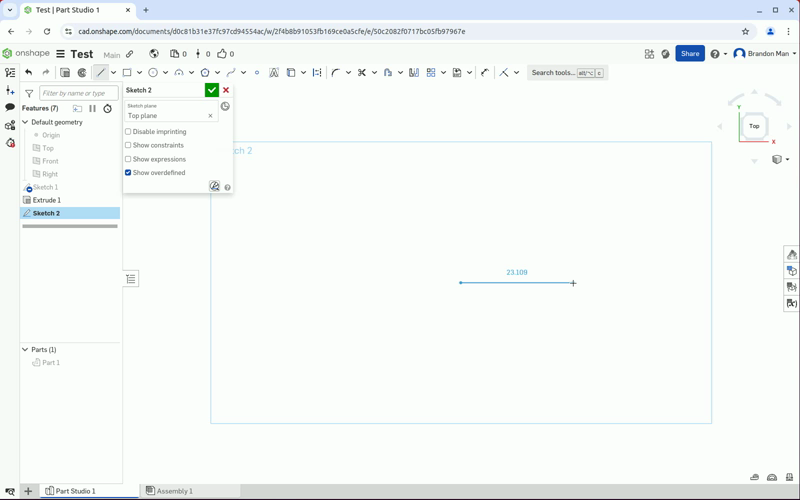
key_down(shift)
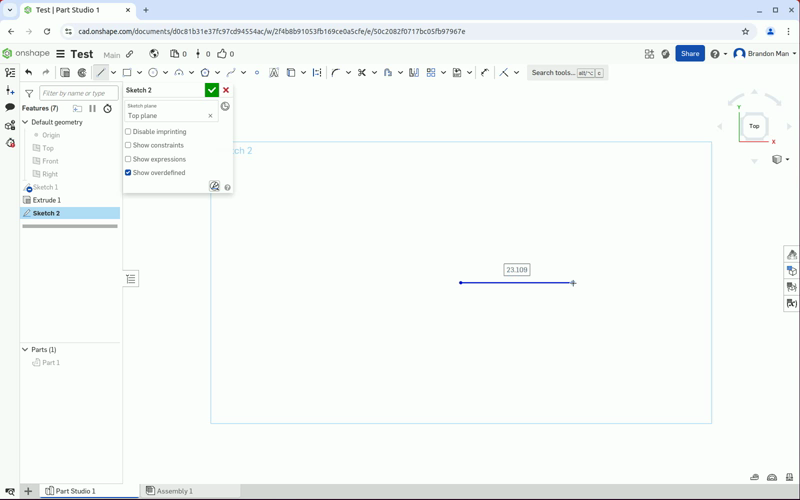
mouse_move(573, 222)
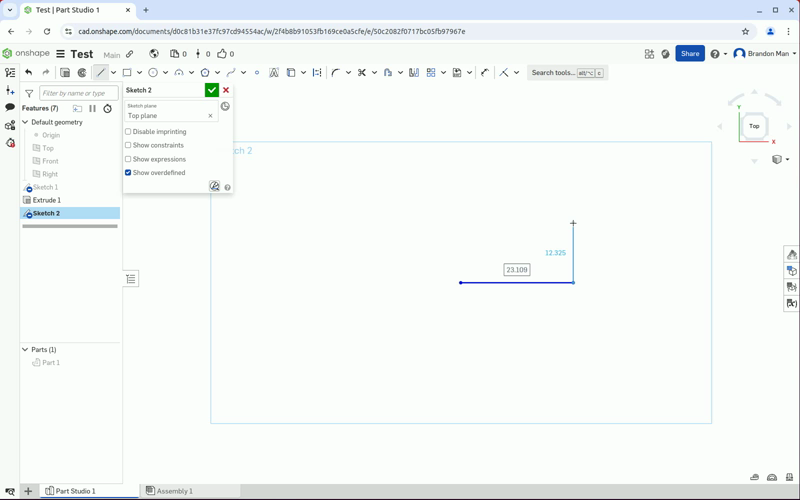
click(573, 222)
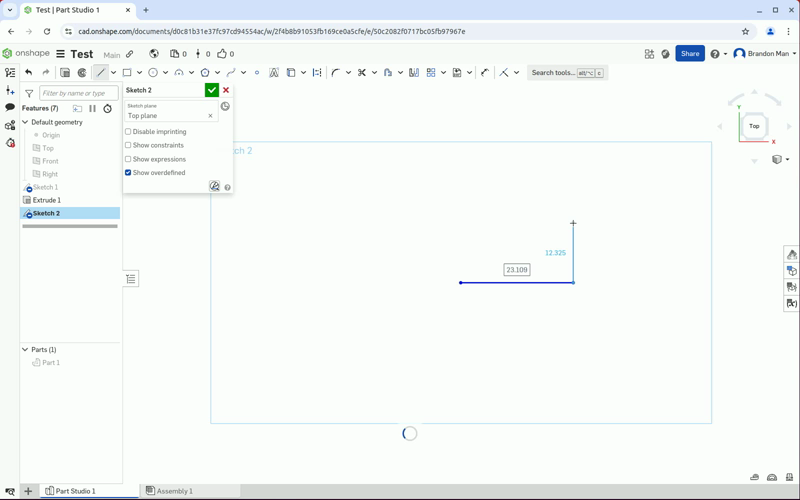
key_up(shift)
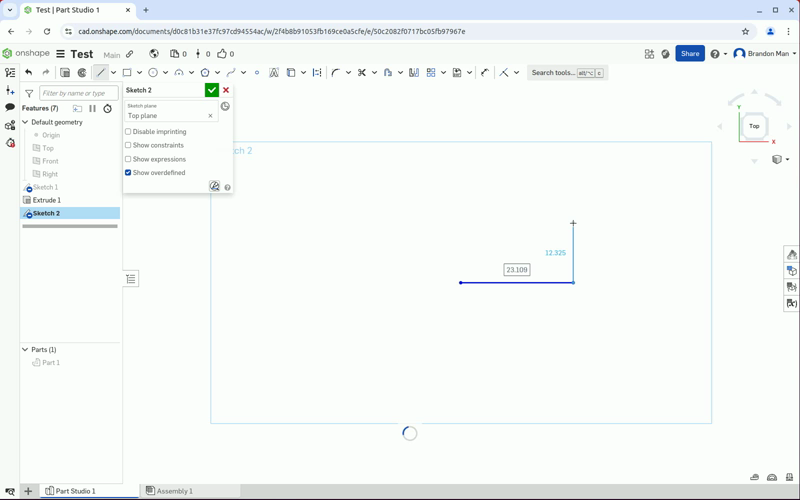
key_down(shift)
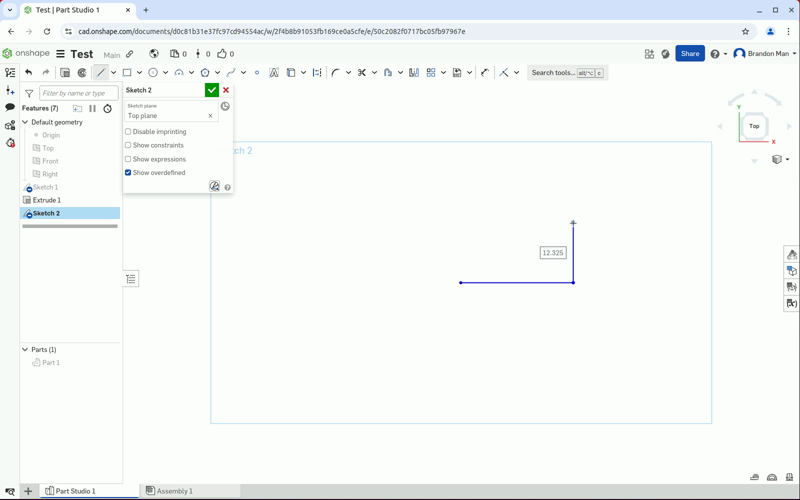
mouse_move(460, 222)
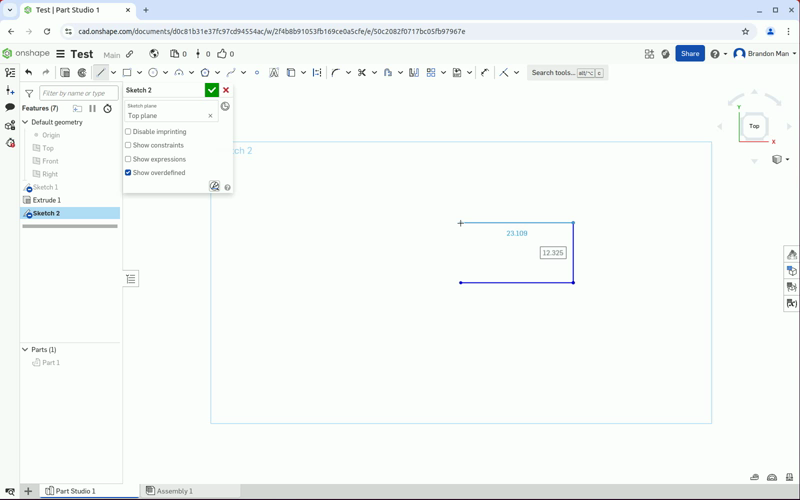
click(460, 222)
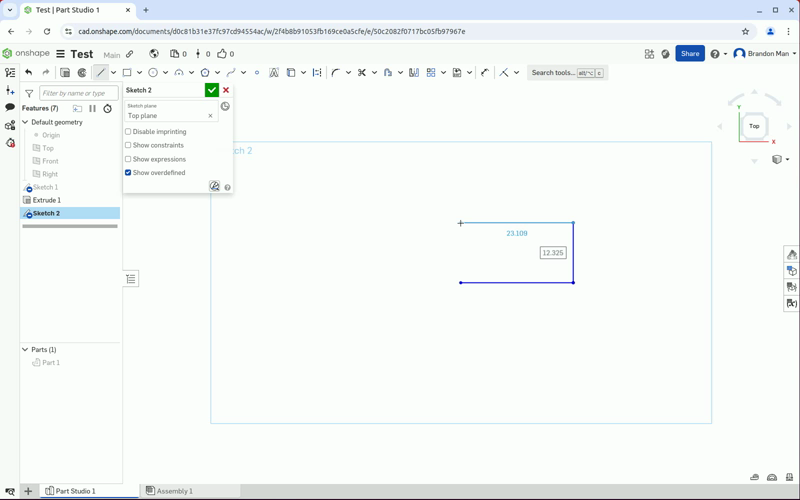
key_up(shift)
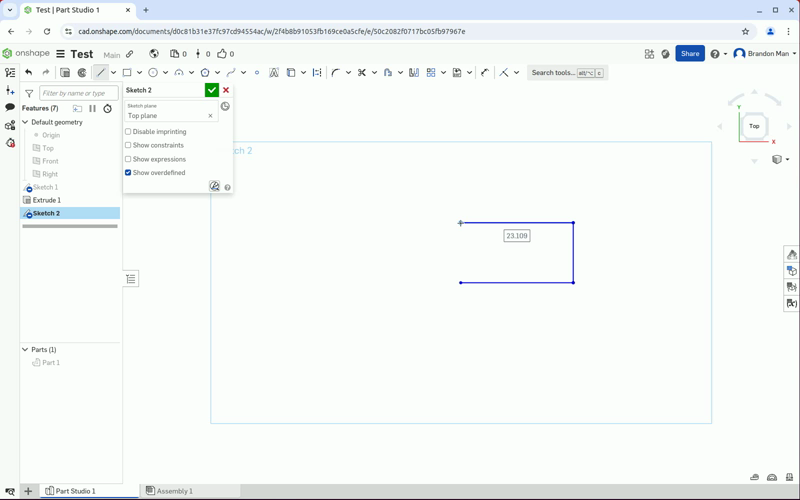
key_down(shift)
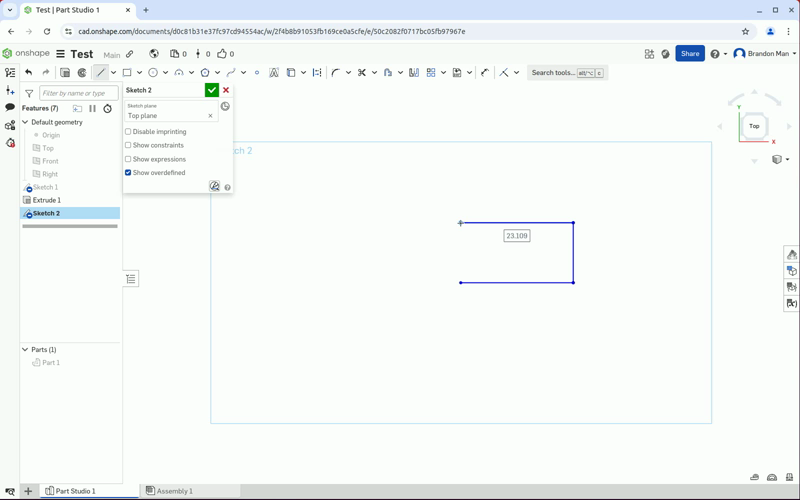
mouse_move(490, 222)
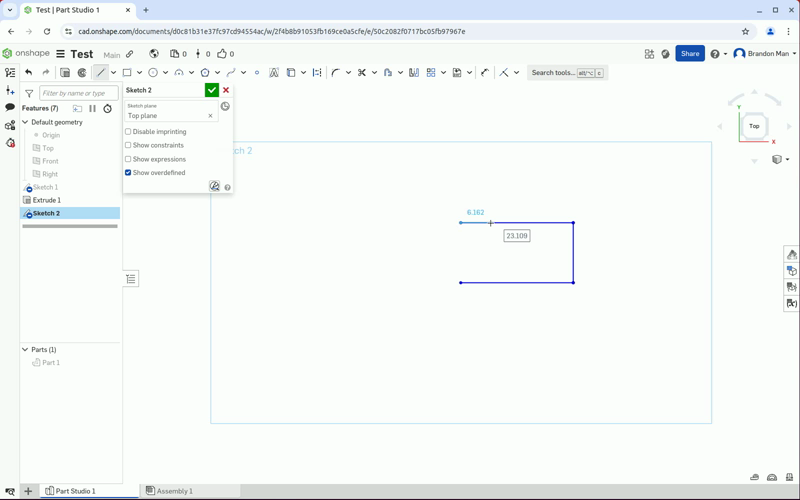
mouse_move(460, 253)
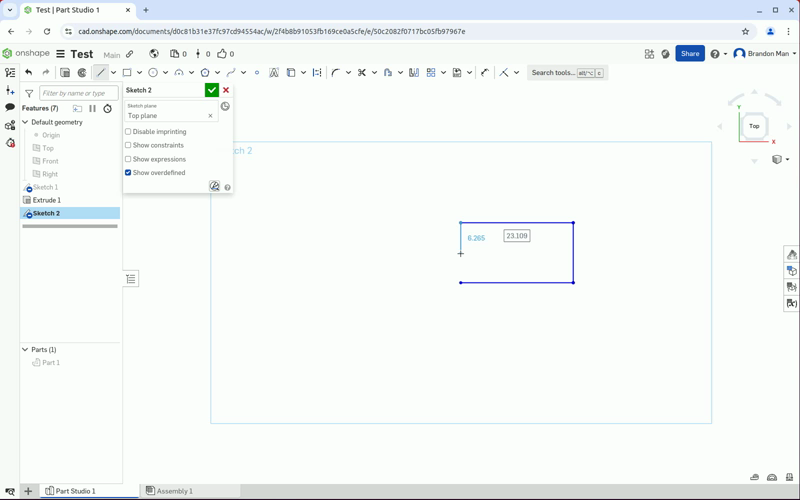
click(460, 253)
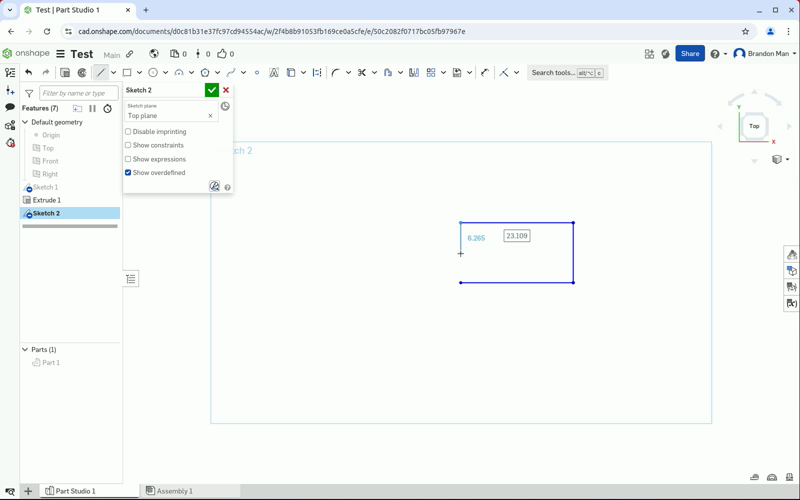
key_up(shift)
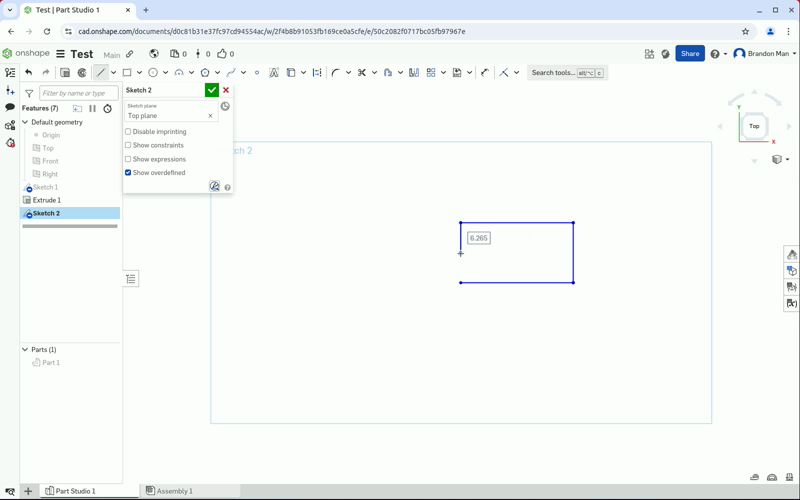
mouse_move(490, 253)
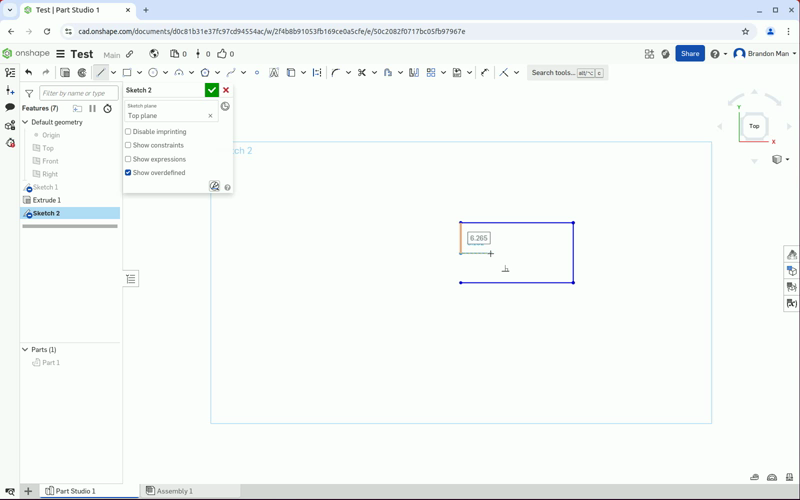
key_down(shift)
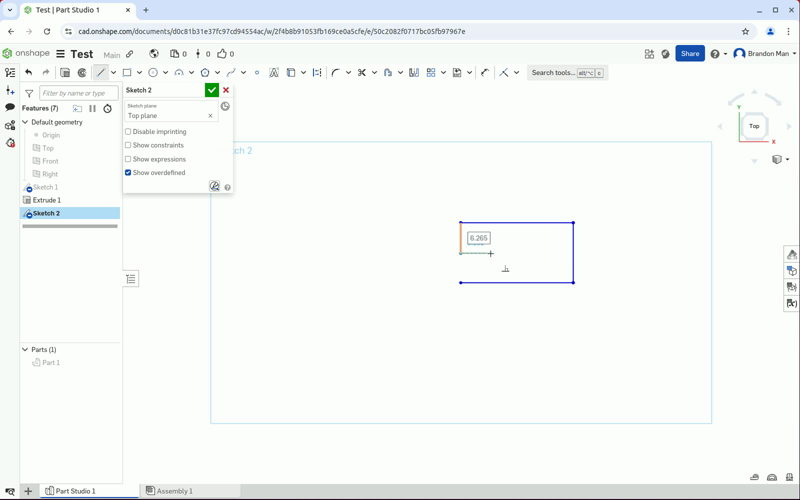
mouse_move(460, 282)
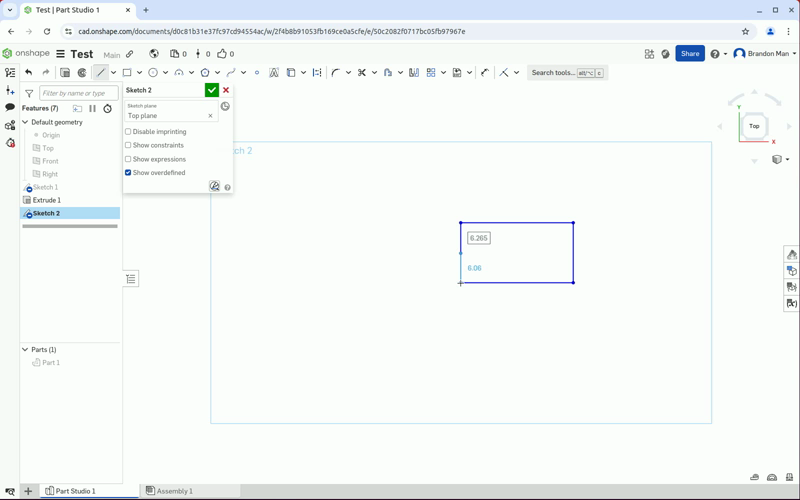
key_up(shift)
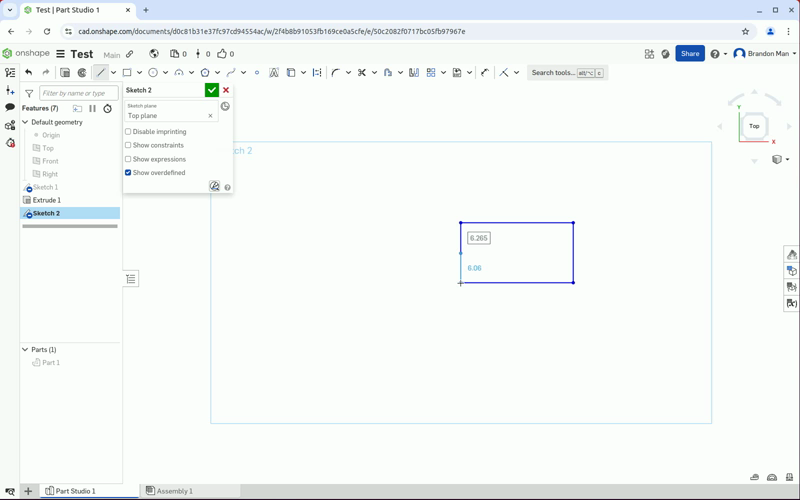
click(460, 282)
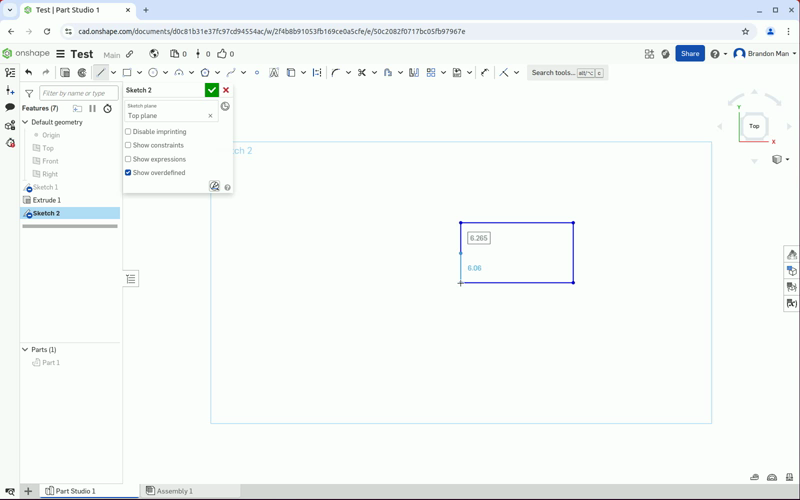
key(esc)
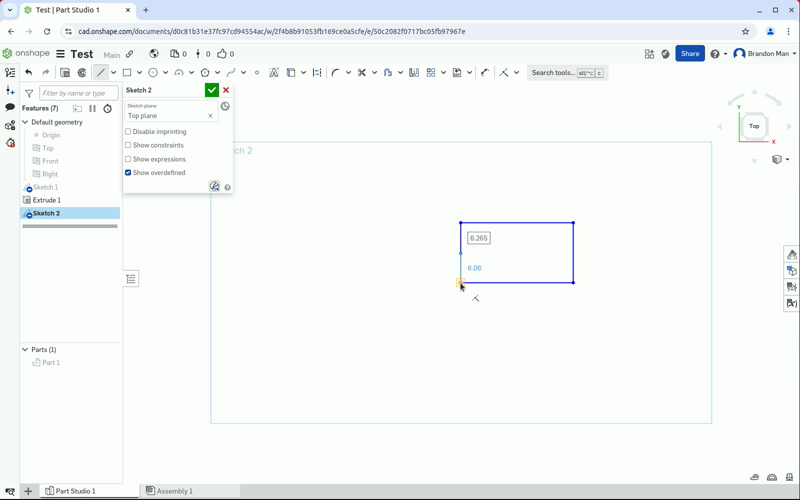
mouse_move(541, 277)
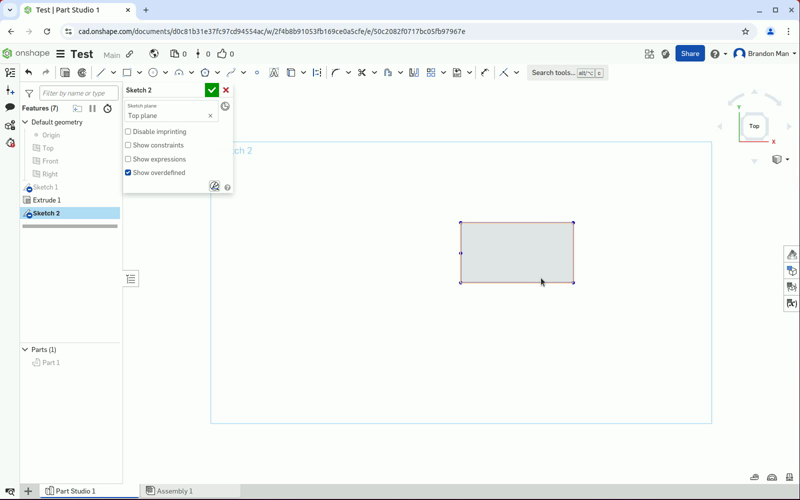
click(541, 277)
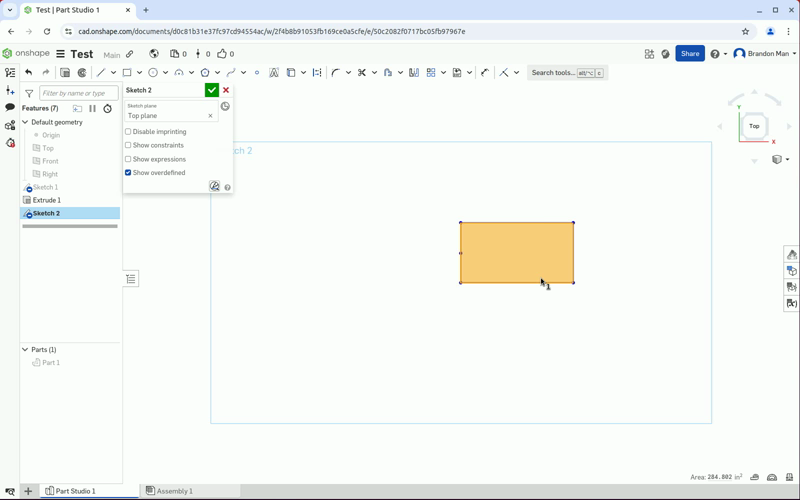
mouse_move(73, 352)
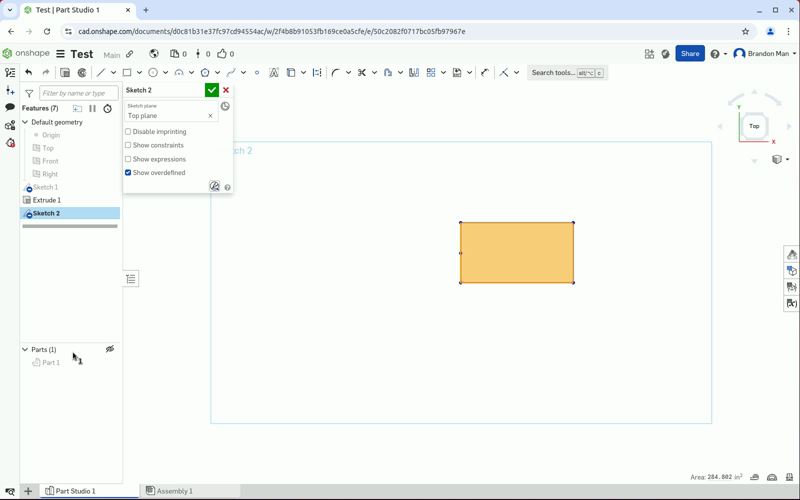
key(shift+y)
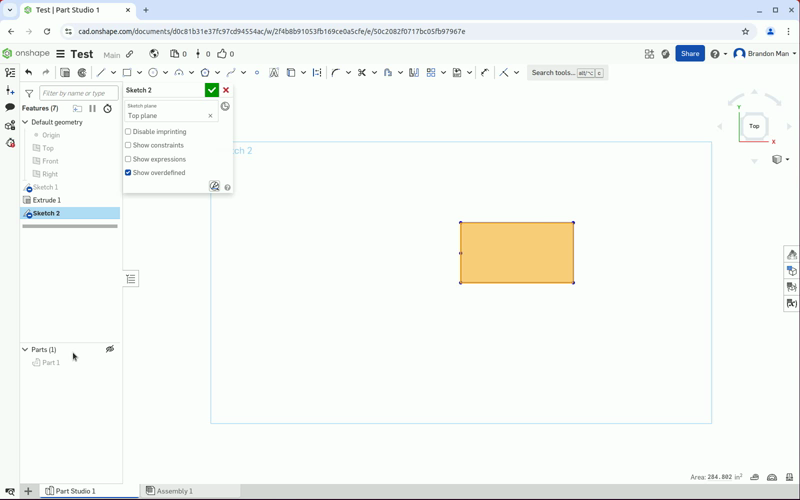
key(shift+e)
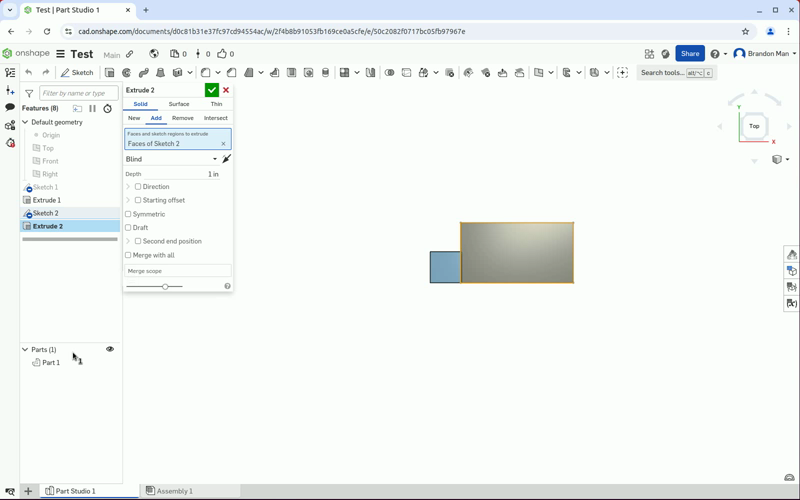
mouse_move(143, 106)
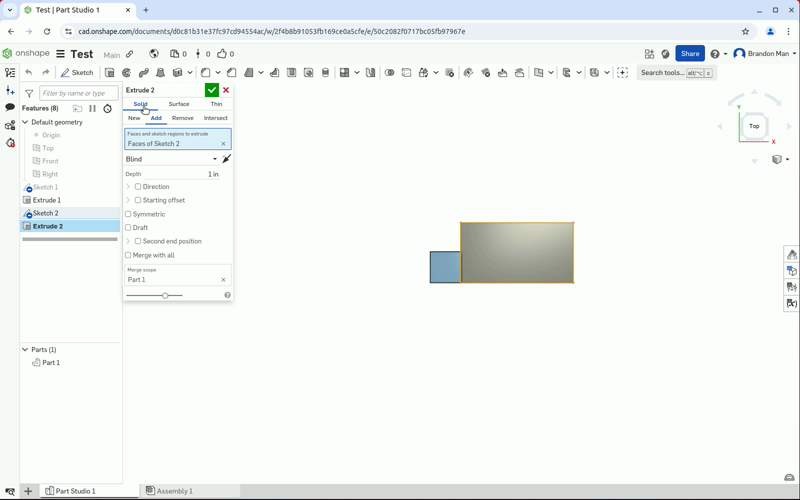
click(143, 106)
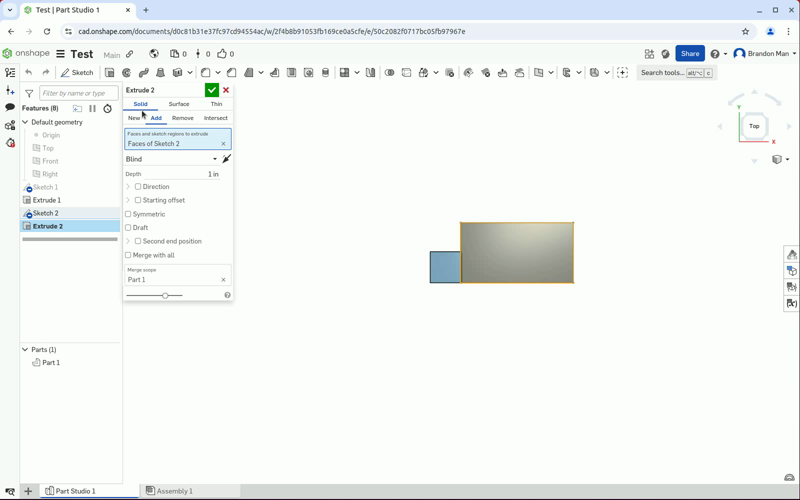
mouse_move(137, 120)
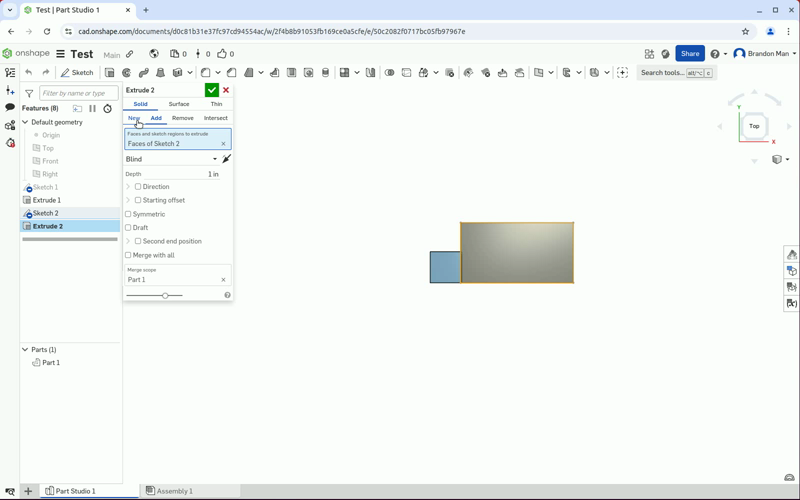
click(137, 120)
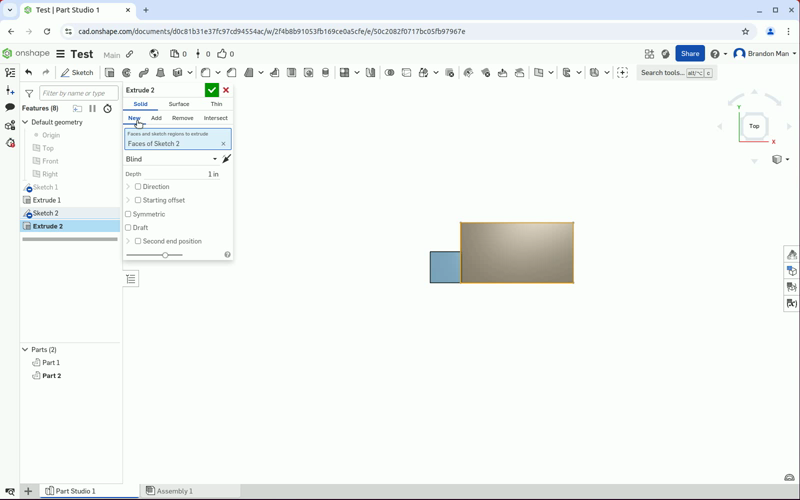
key(tab, 4)
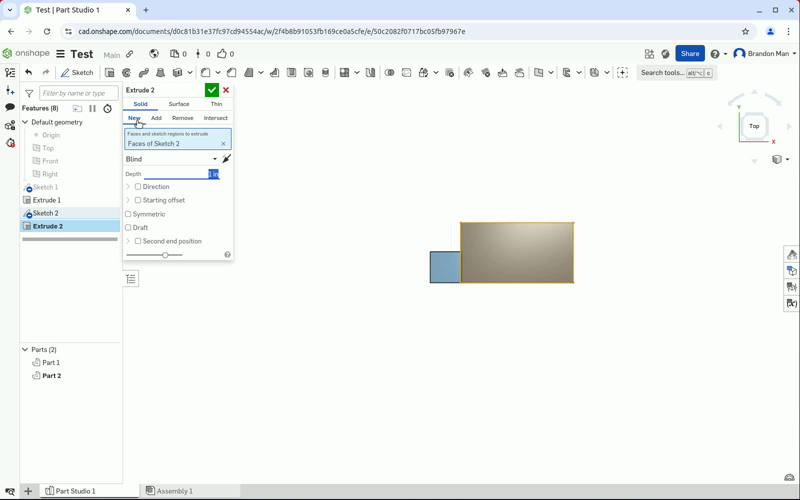
text(7.703)
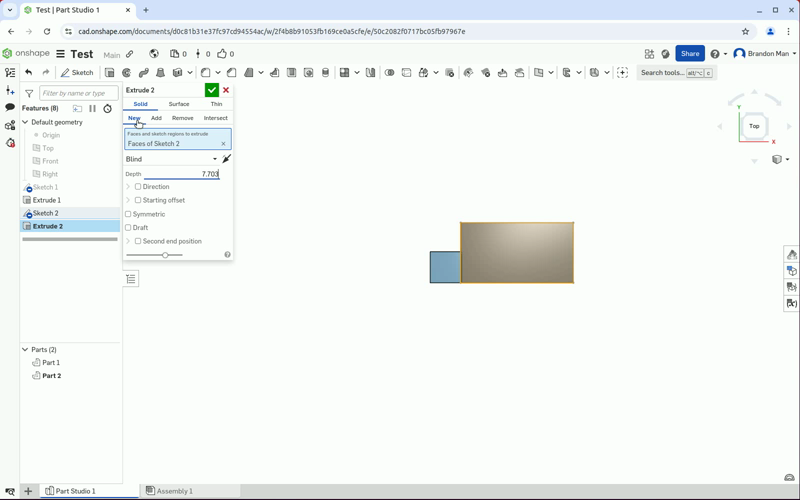
key(enter)
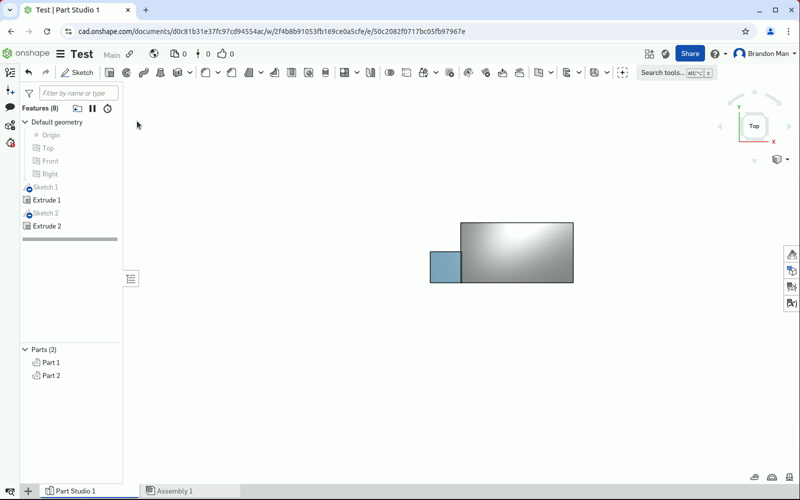
key(shift+h)
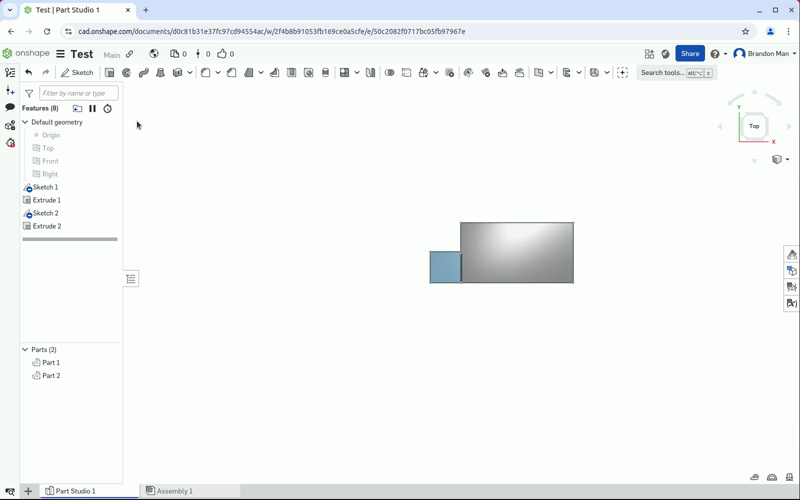
key(shift+h)
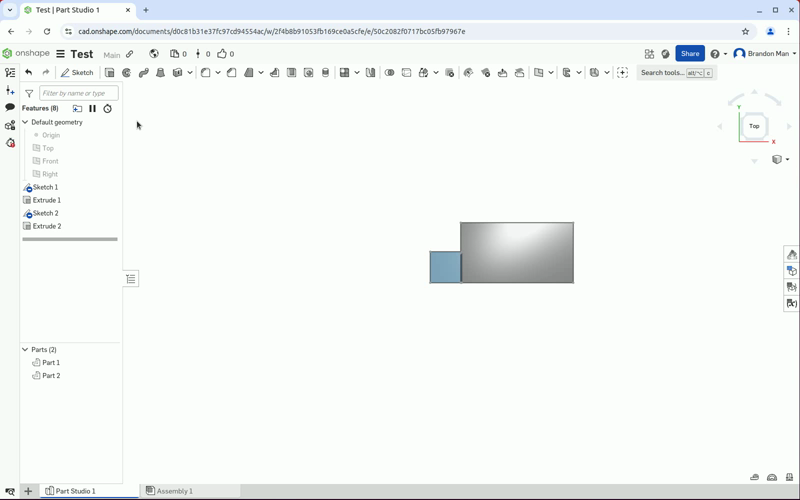
key(shift+7)
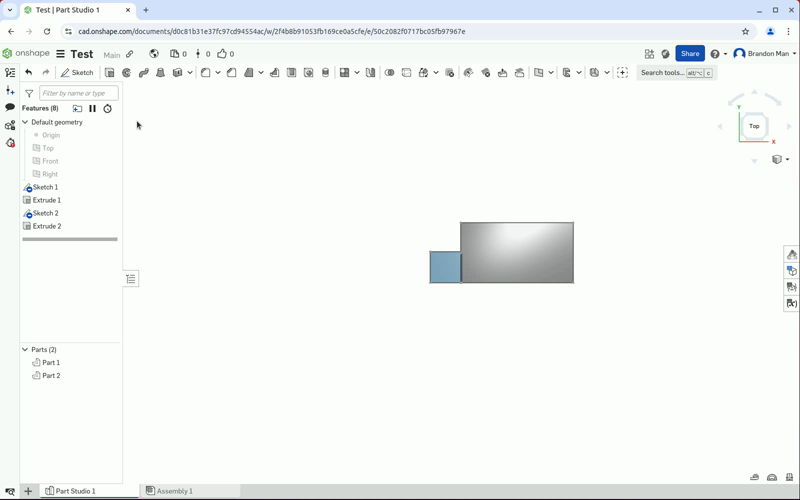
key(up, 3)
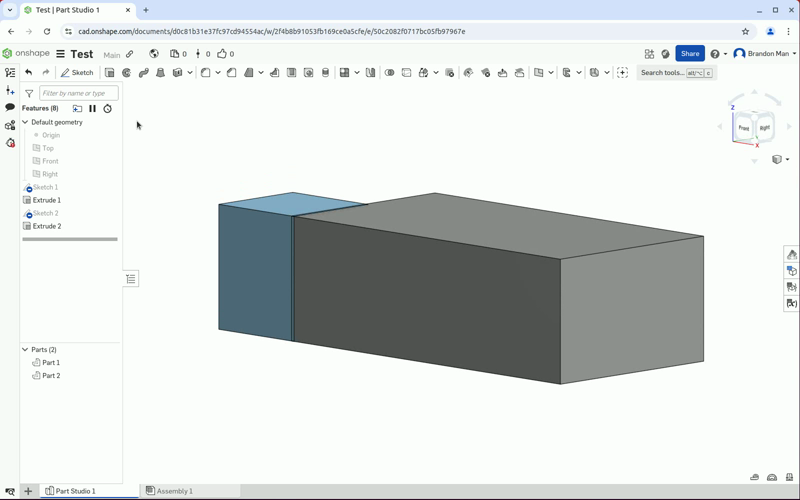
key(left, 3)
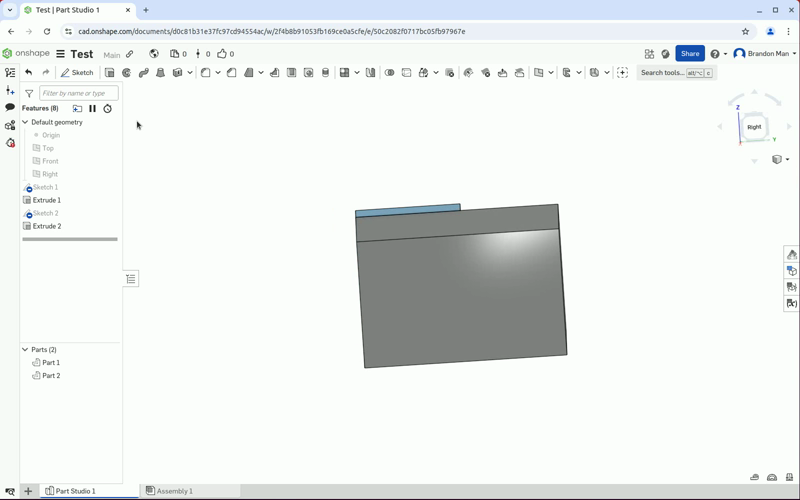
key(right, 3)
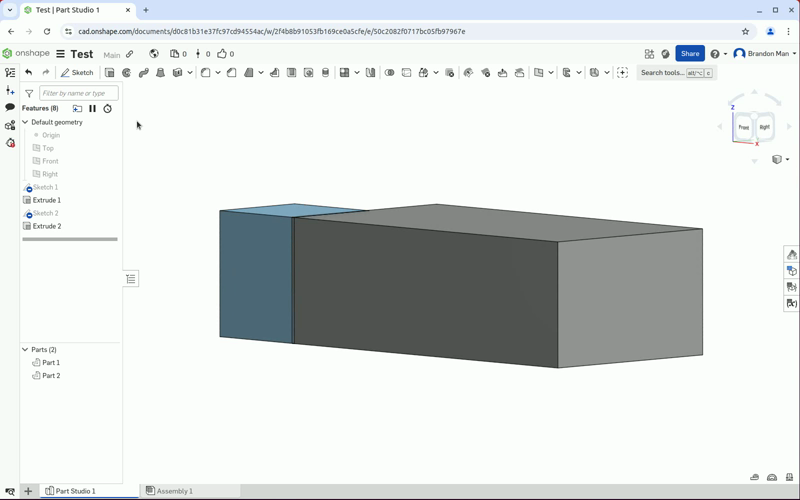
key(down, 3)
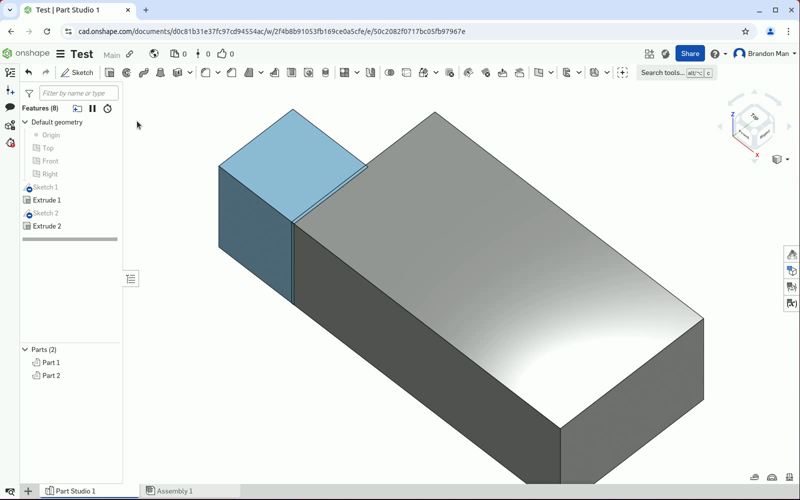
mouse_move(73, 189)
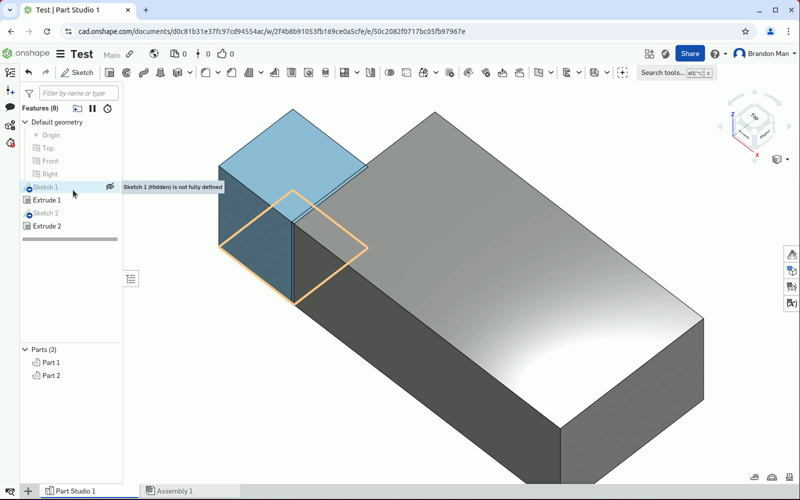
click(73, 189)